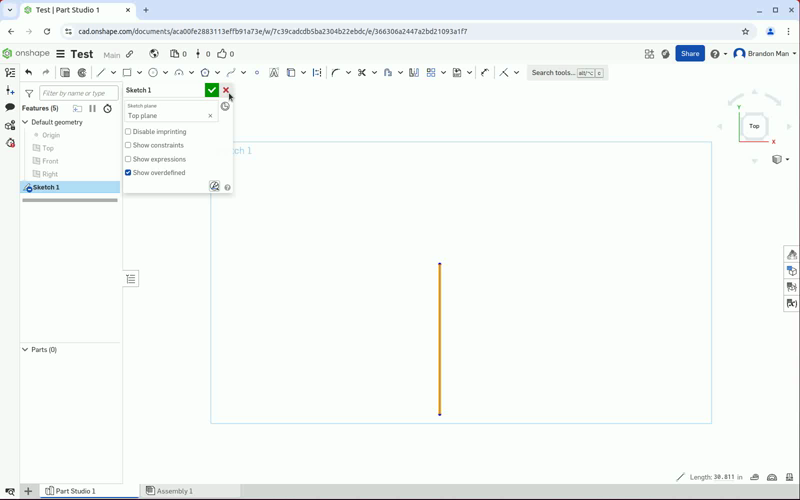
key(shift+h)
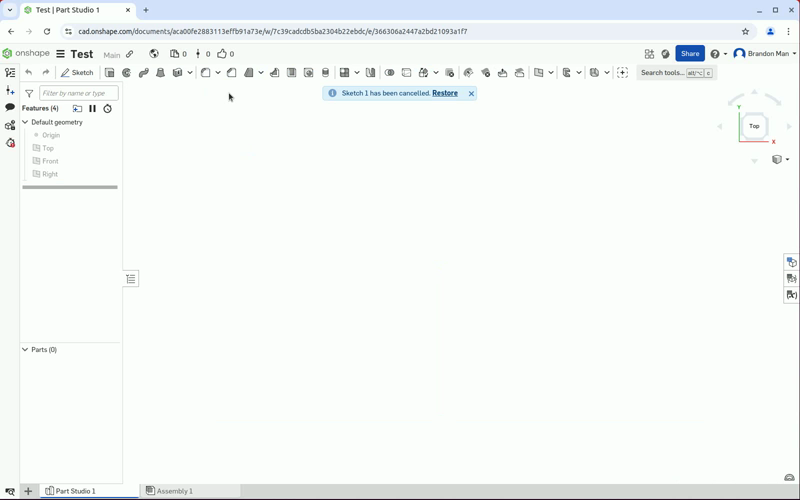
mouse_move(73, 352)
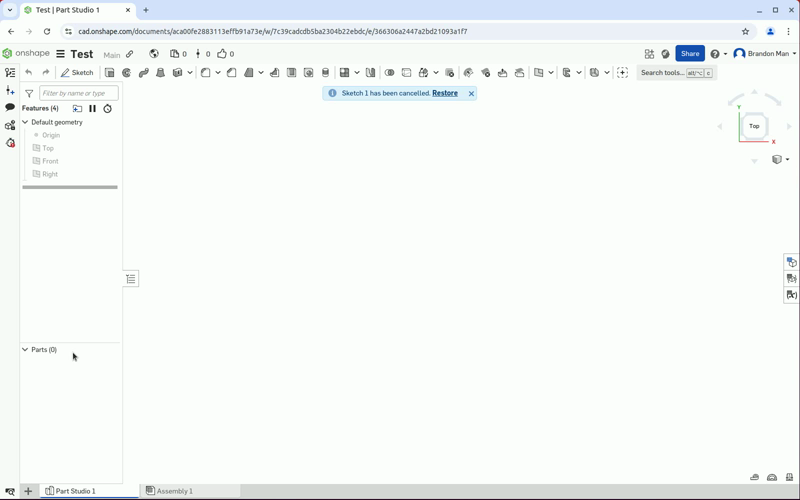
key(y)
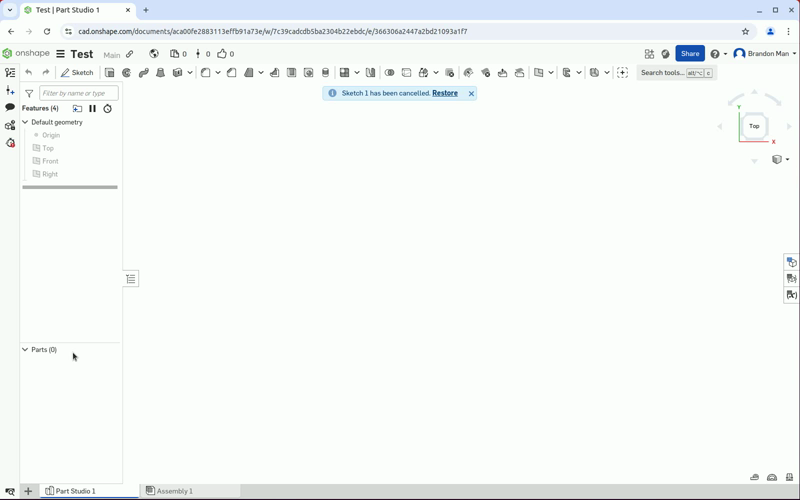
key(shift+p)
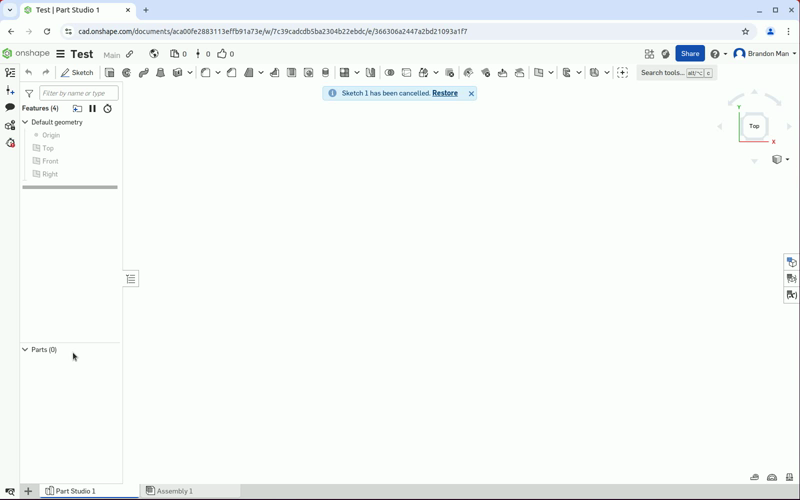
key(space)
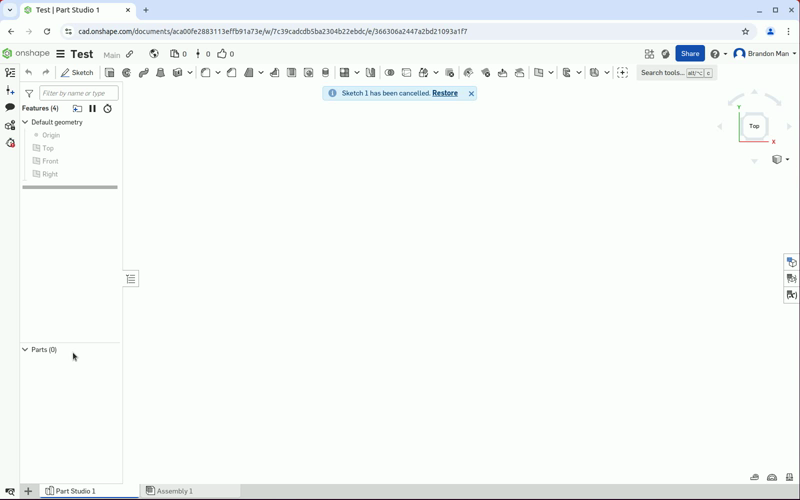
key_down(shift)
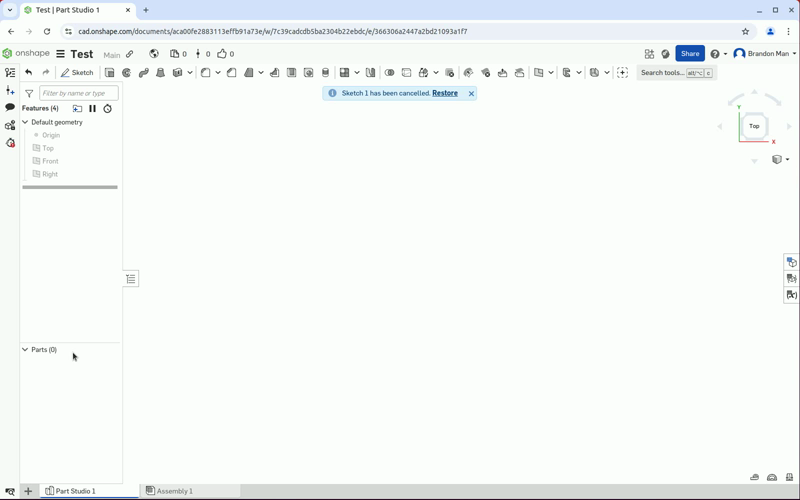
key(up)
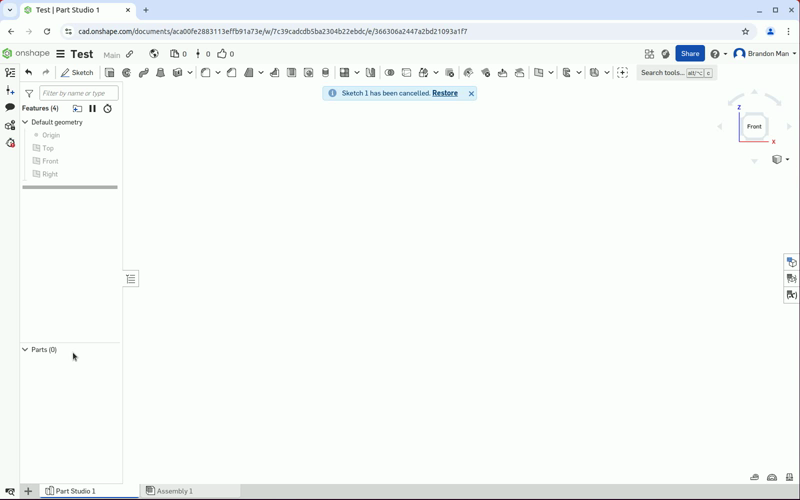
key_up(shift)
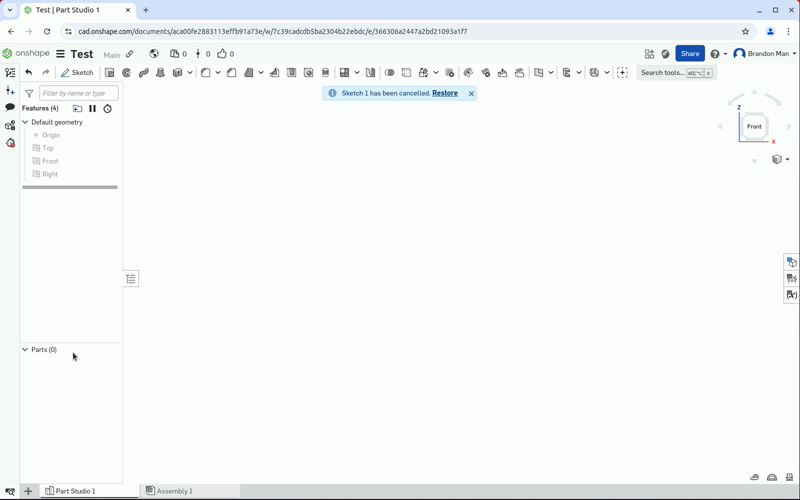
mouse_move(73, 352)
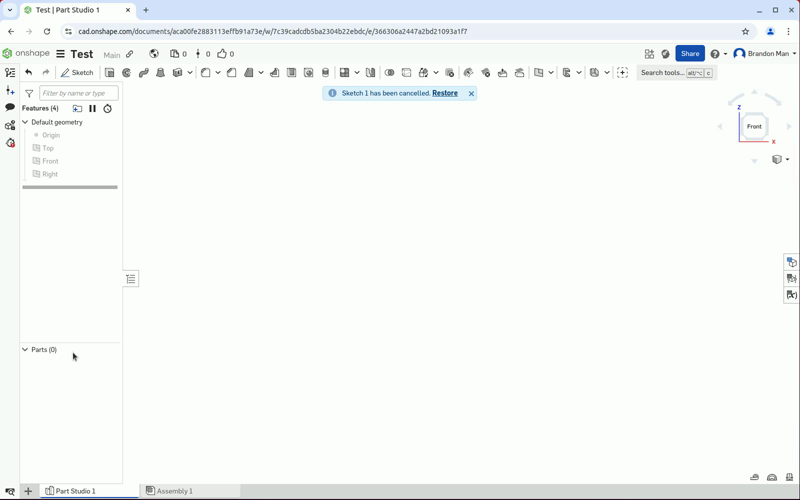
key(shift+y)
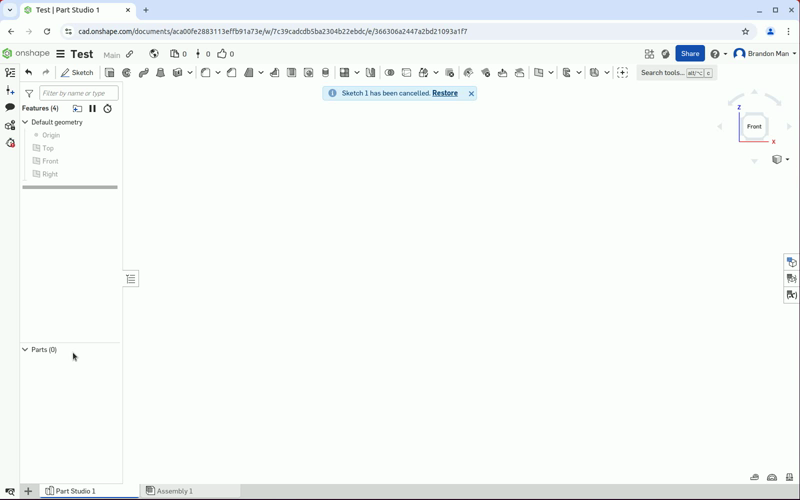
key(shift+s)
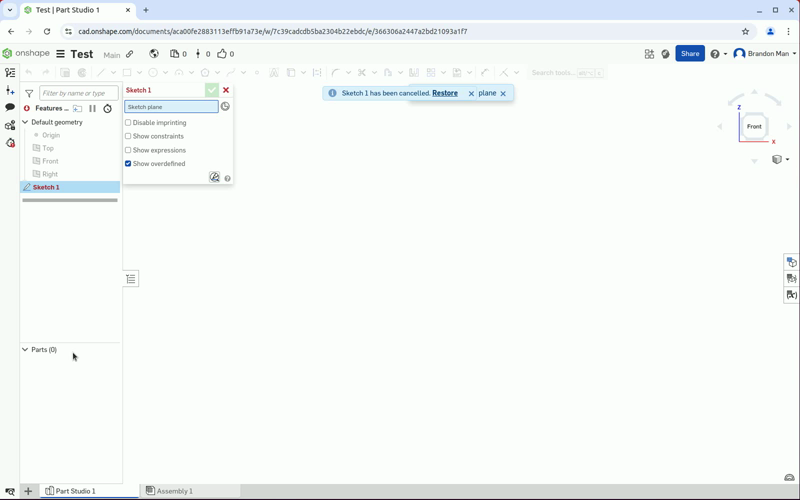
mouse_move(73, 163)
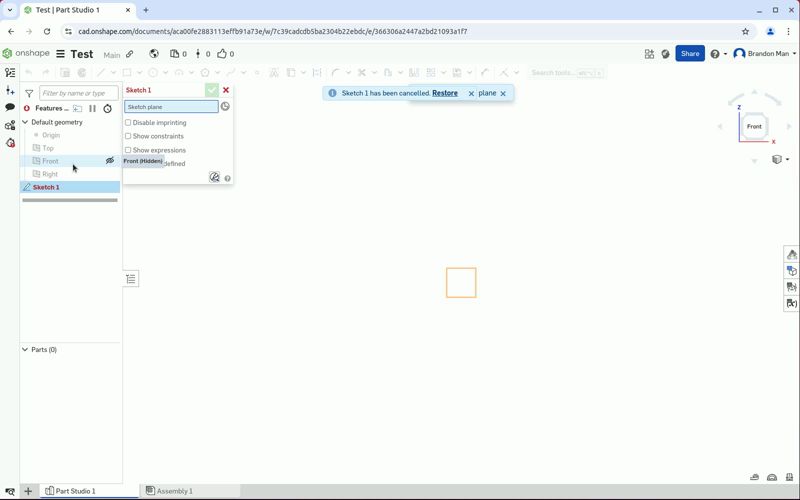
click(73, 163)
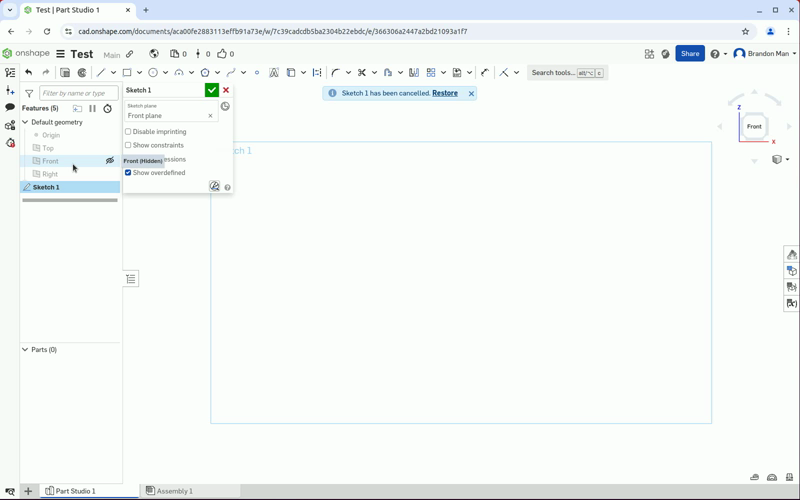
mouse_move(73, 352)
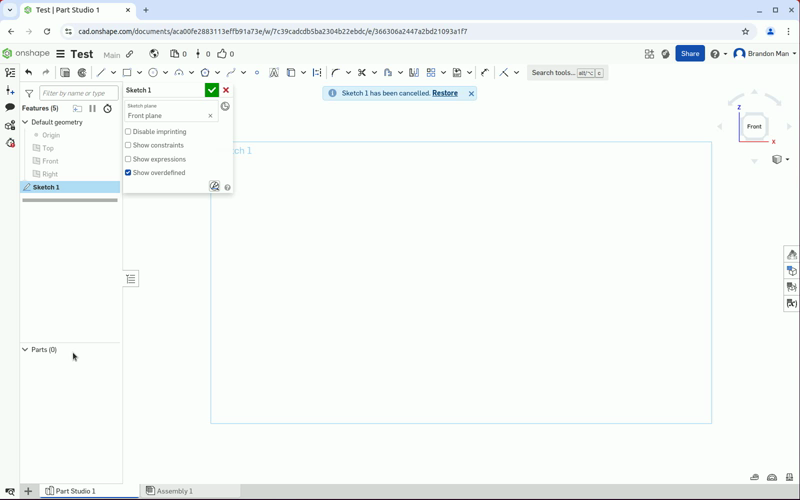
key(y)
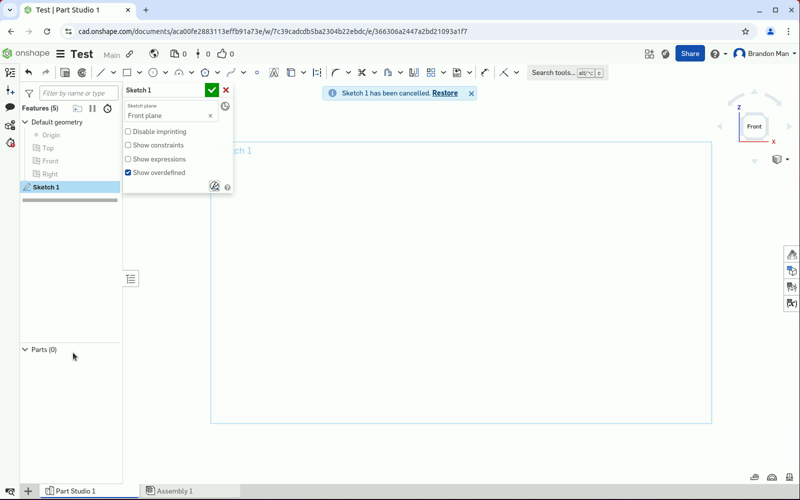
key(c)
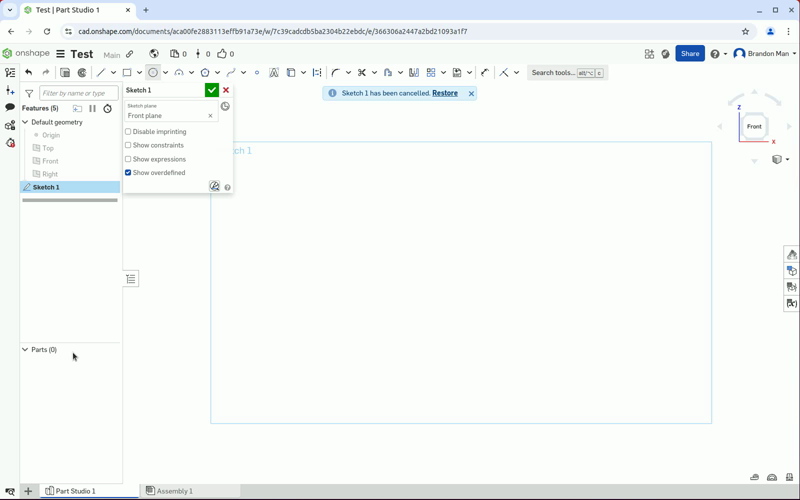
key_down(shift)
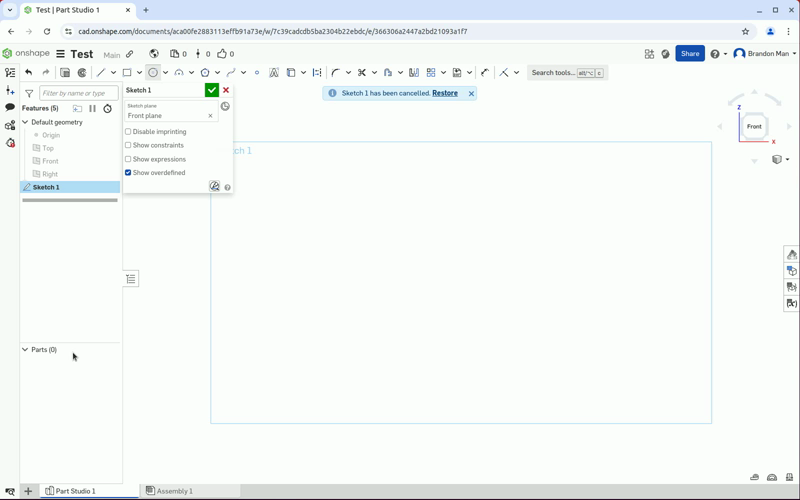
mouse_move(460, 282)
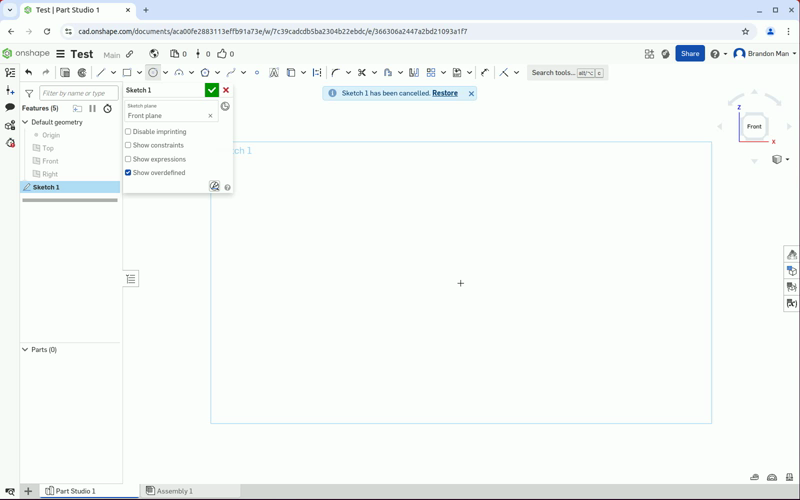
click(460, 282)
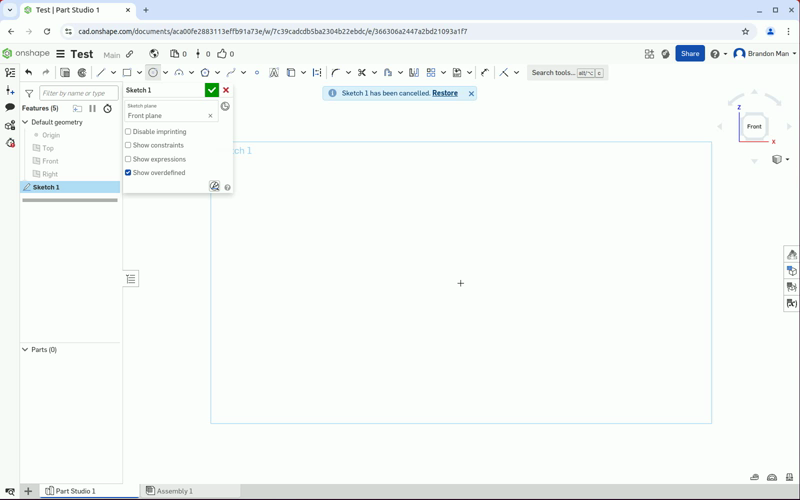
key_up(shift)
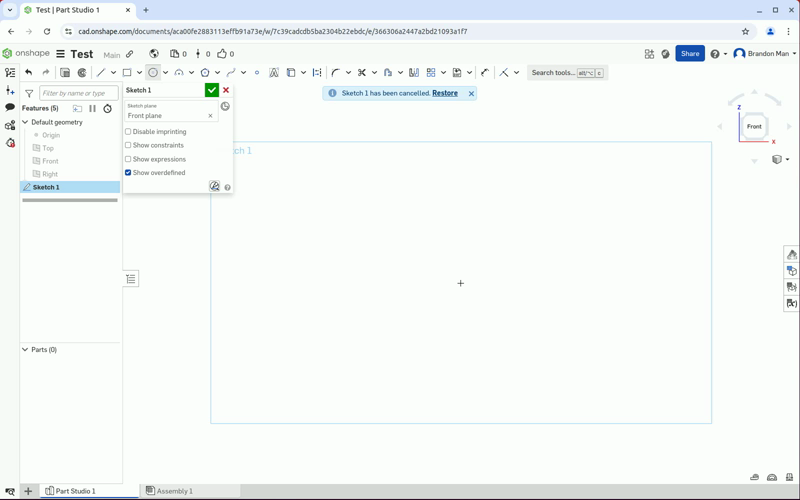
mouse_move(505, 282)
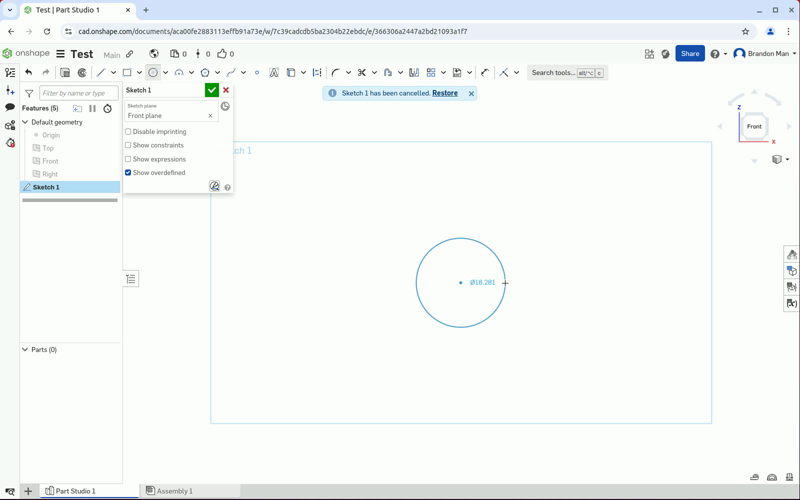
click(505, 282)
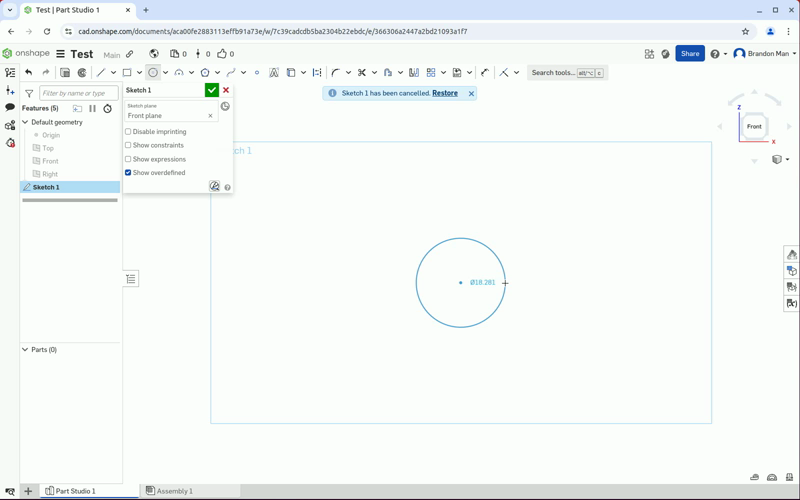
key(esc)
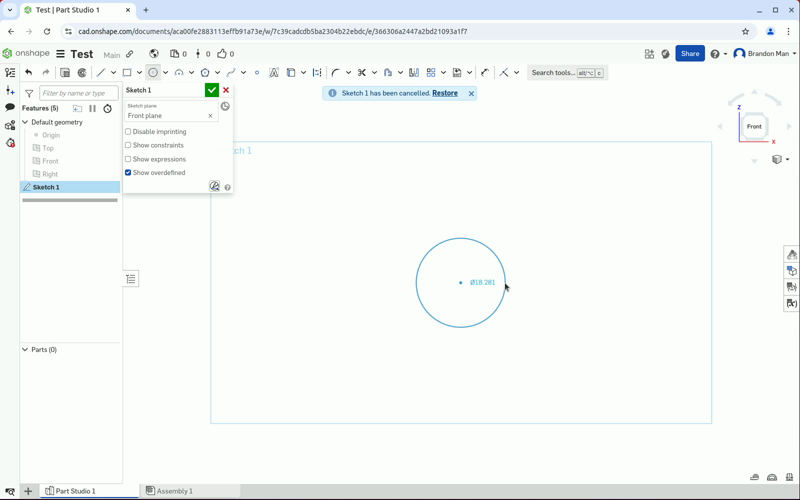
key(c)
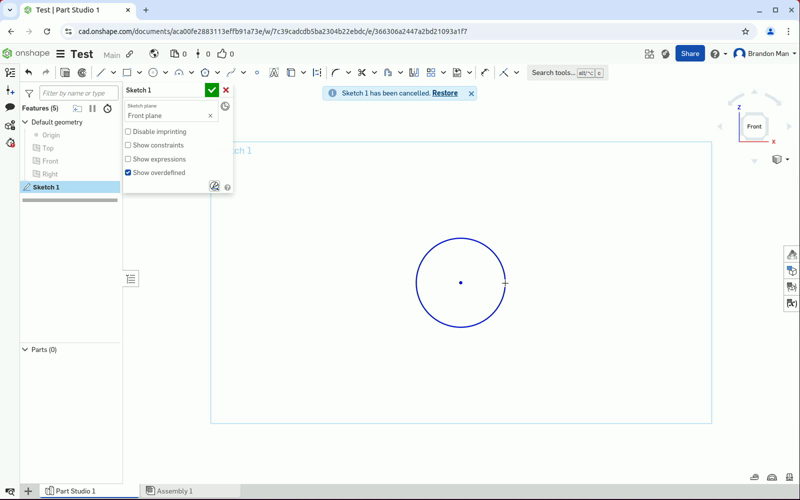
key_down(shift)
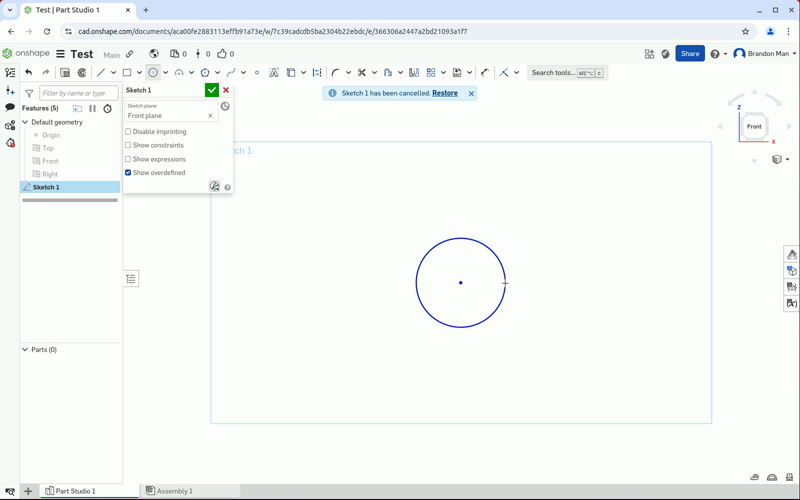
mouse_move(460, 282)
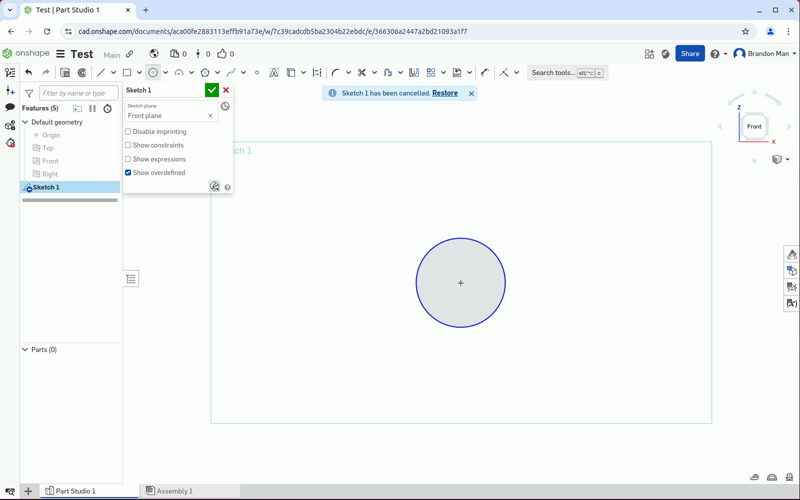
click(460, 282)
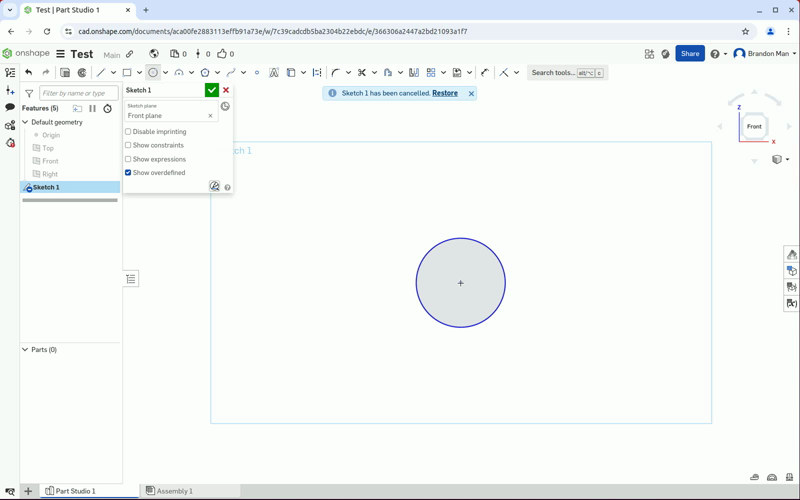
key_up(shift)
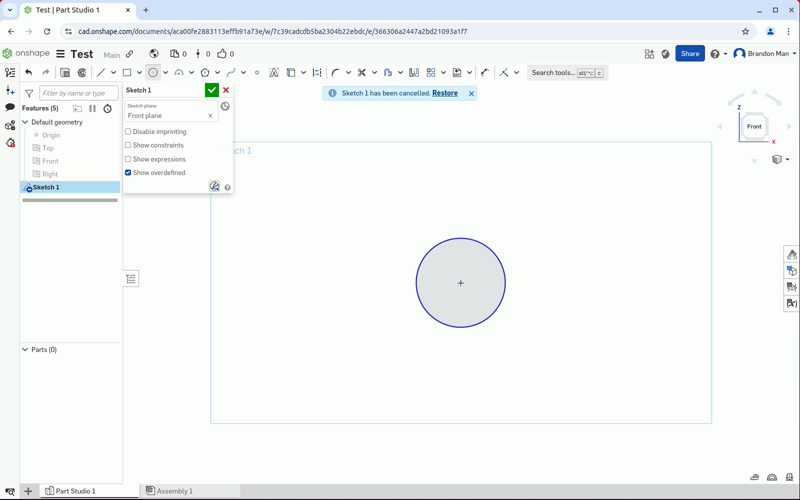
mouse_move(478, 282)
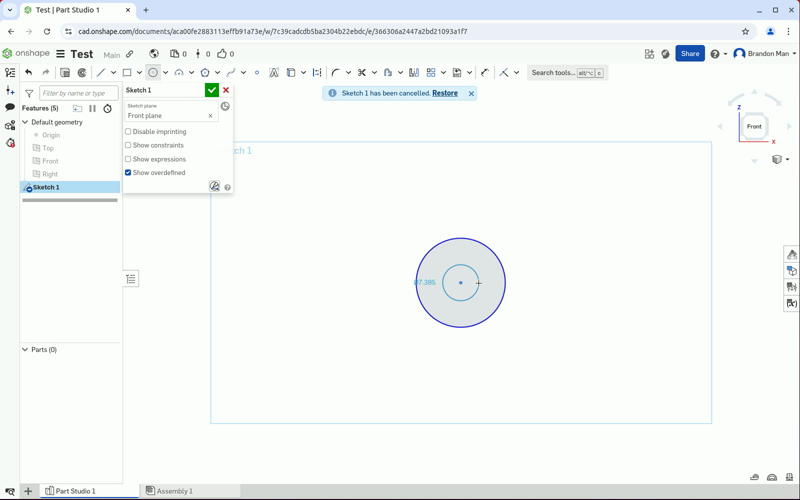
click(478, 282)
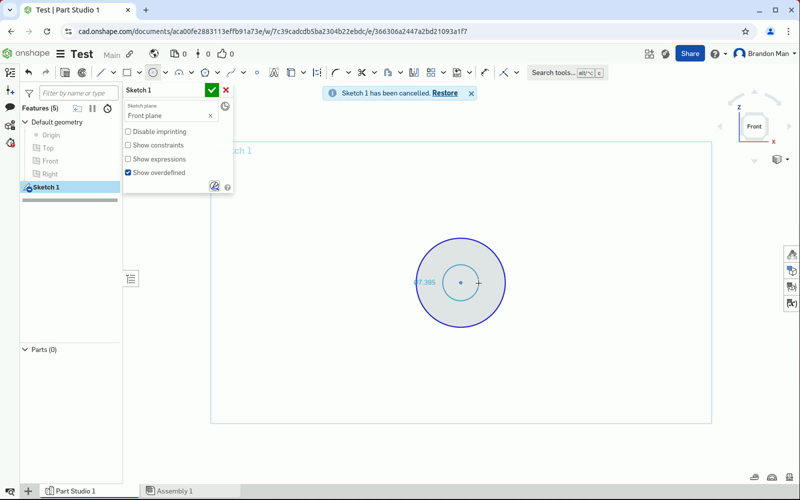
key(esc)
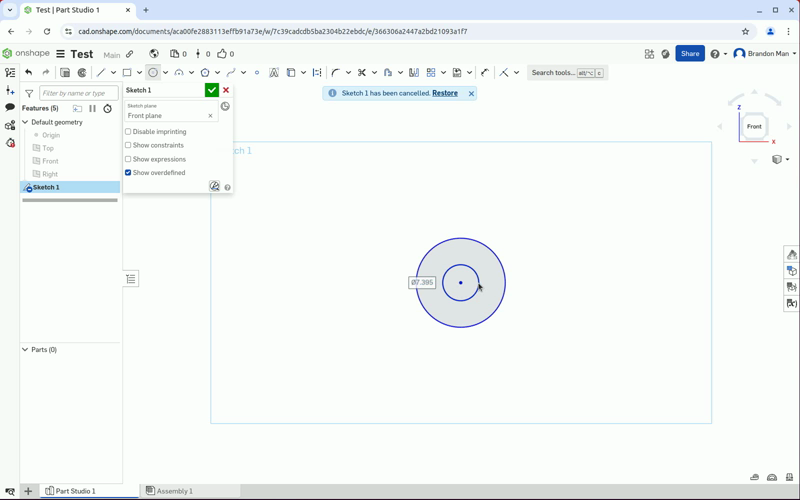
mouse_move(421, 289)
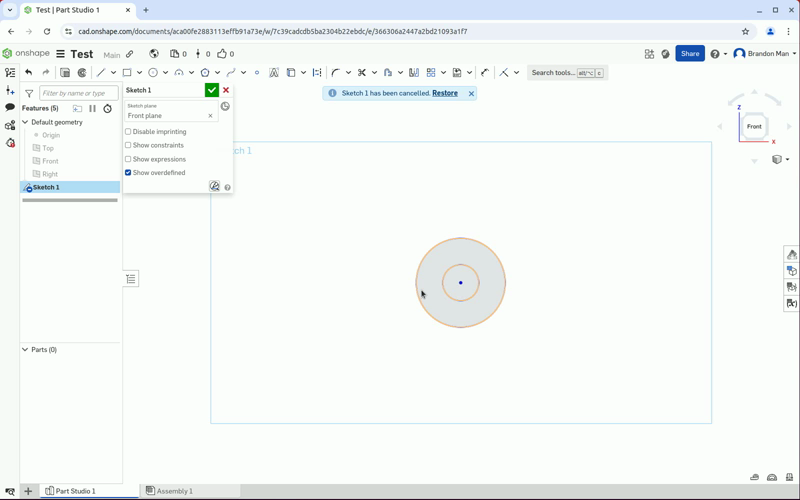
click(421, 289)
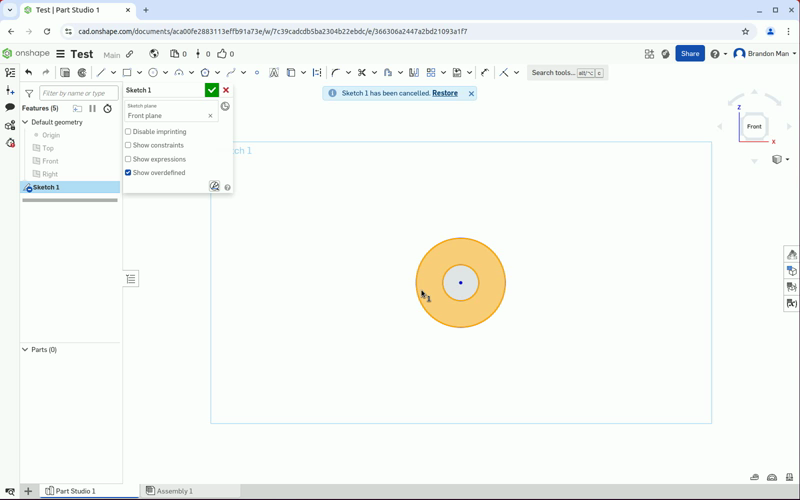
mouse_move(73, 352)
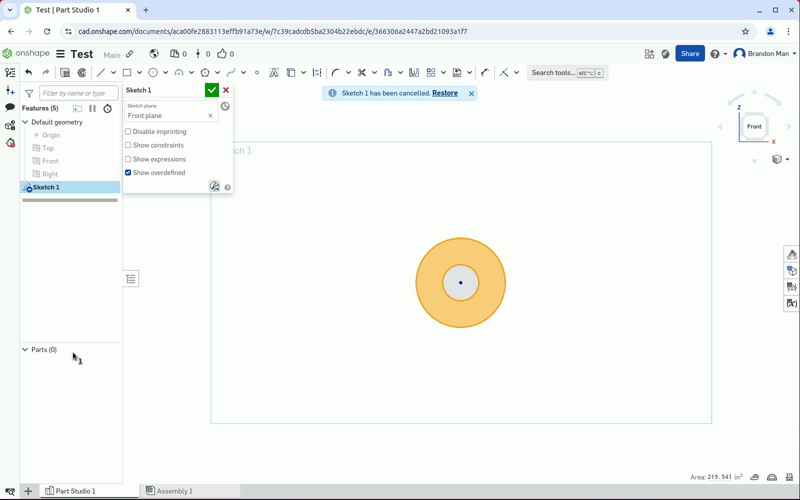
key(shift+y)
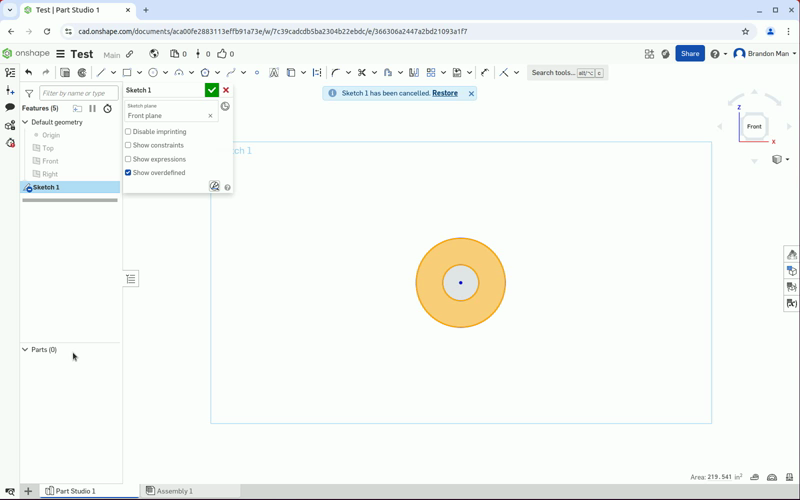
key(shift+e)
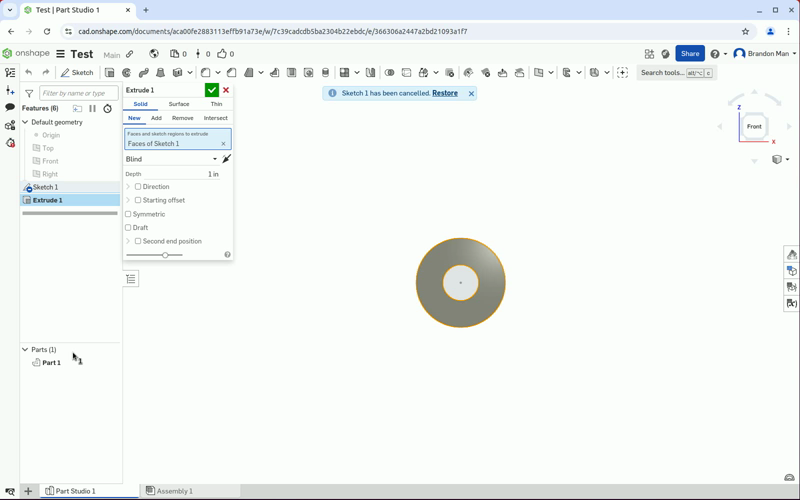
mouse_move(143, 106)
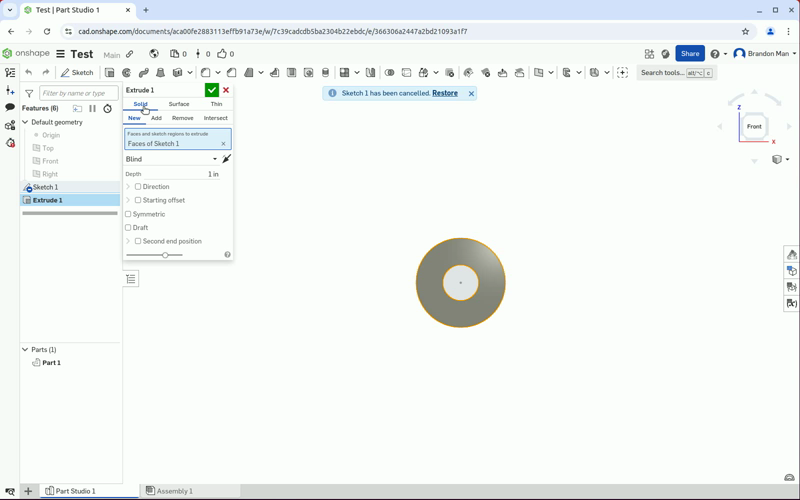
click(143, 106)
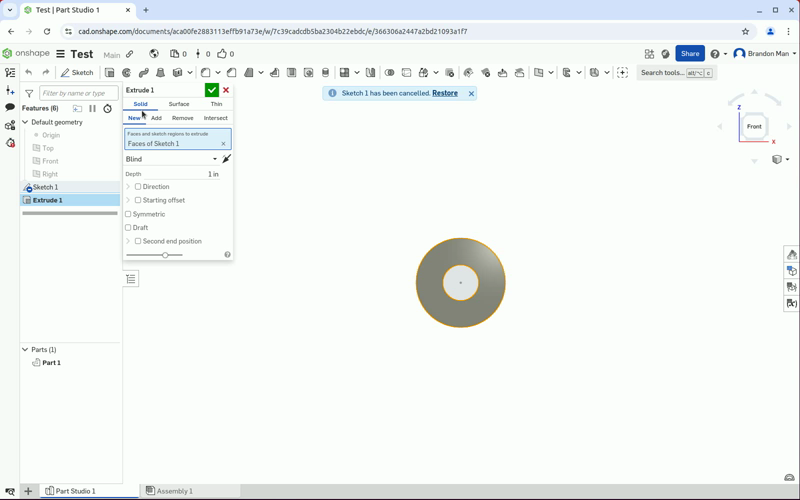
mouse_move(137, 120)
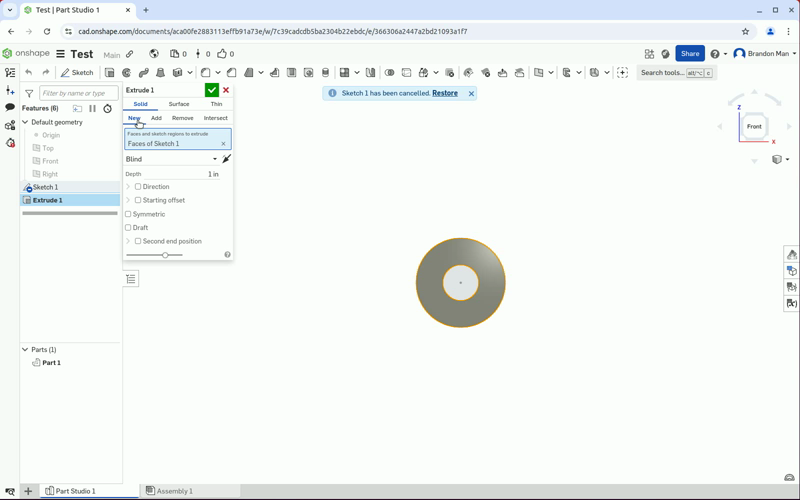
click(137, 120)
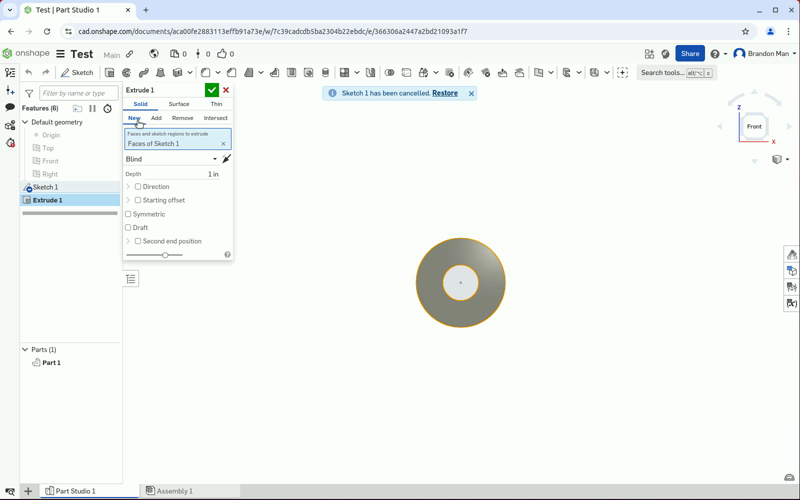
key(tab, 4)
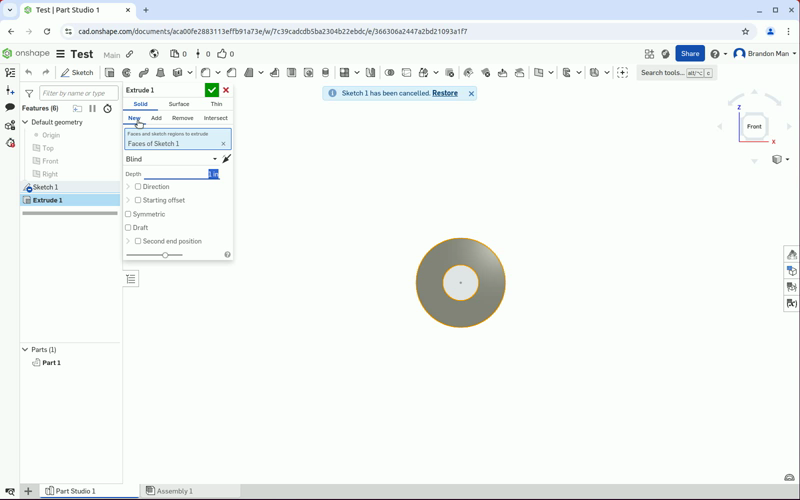
text(3.611)
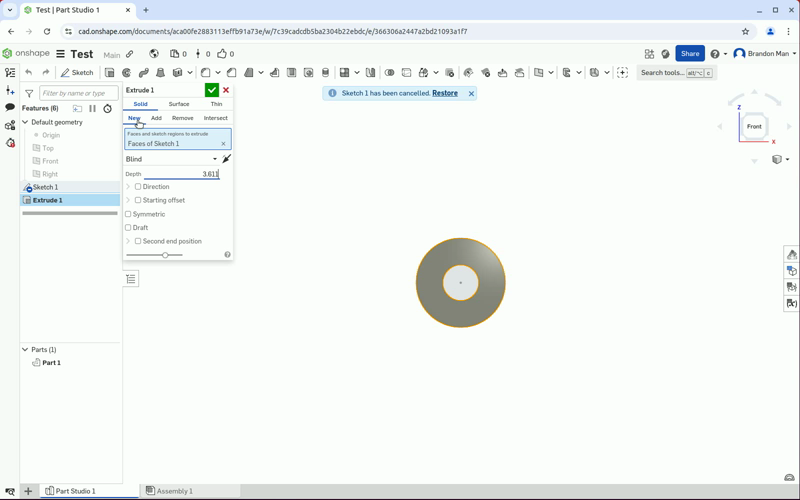
key(enter)
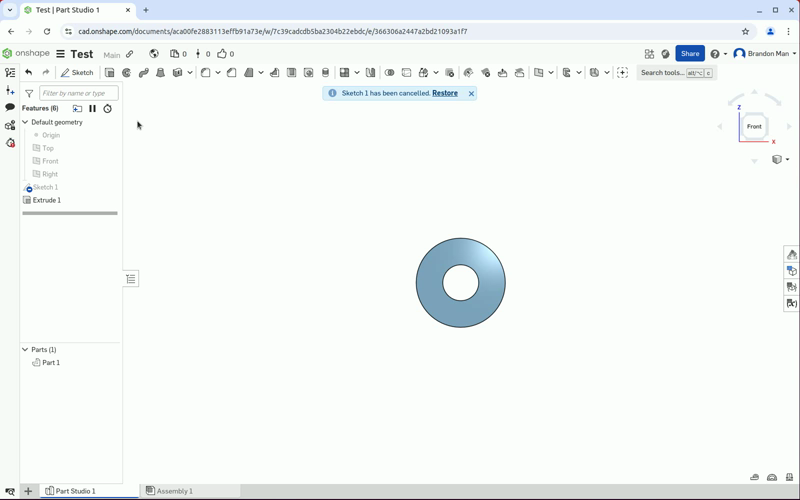
key(shift+h)
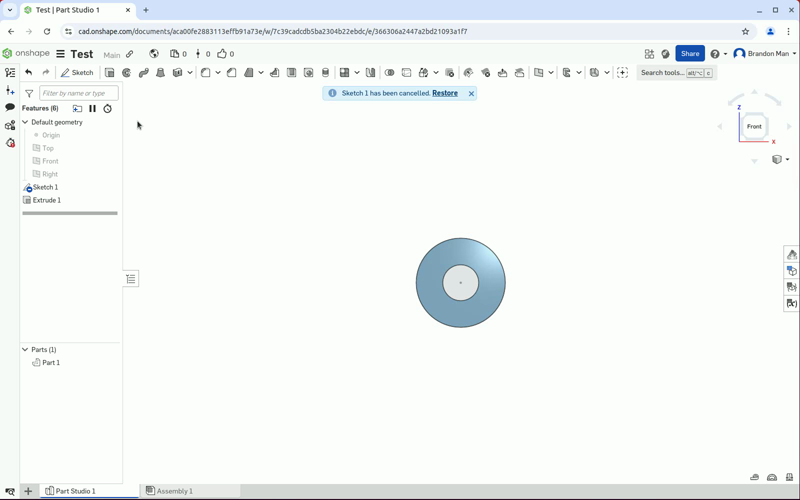
key(shift+h)
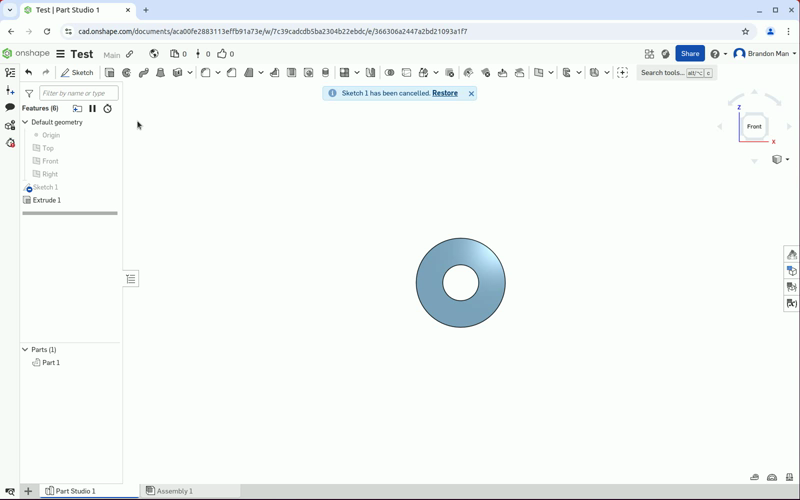
mouse_move(73, 189)
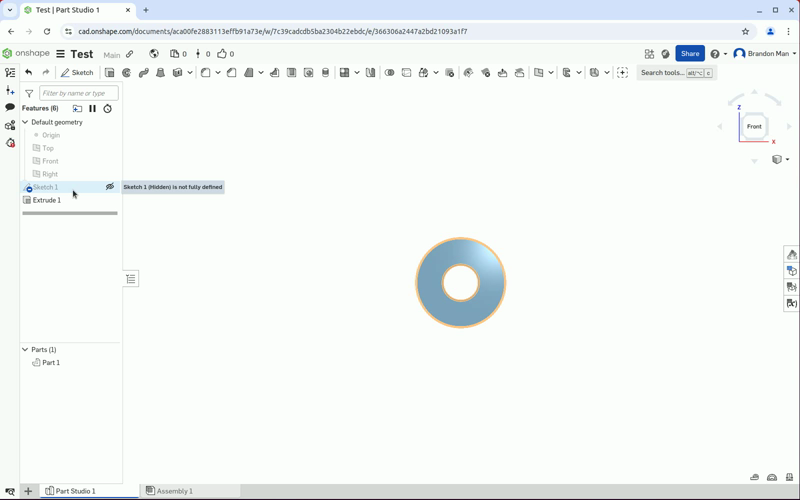
click(73, 189)
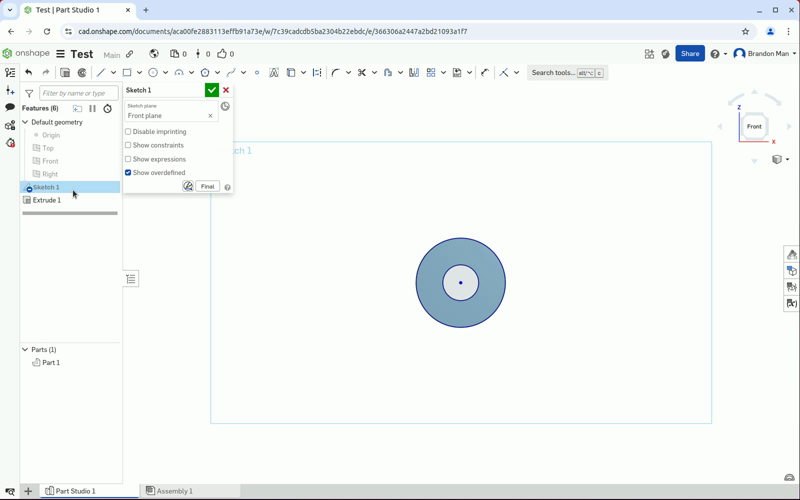
mouse_move(229, 92)
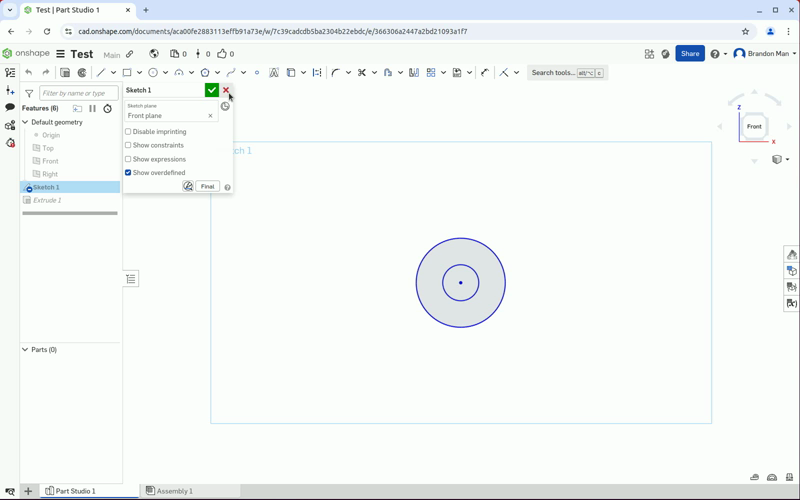
click(229, 92)
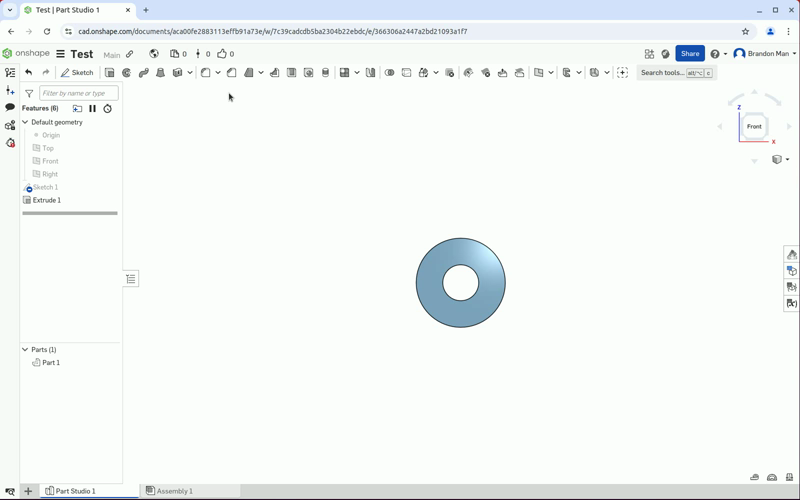
mouse_move(541, 75)
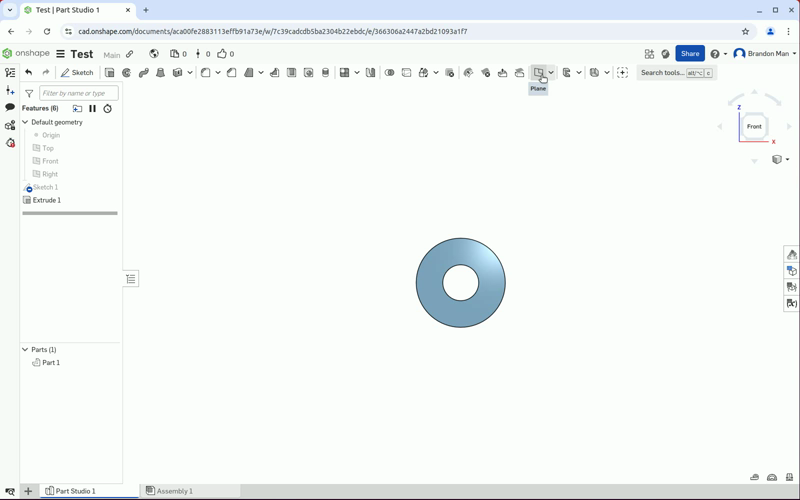
click(541, 75)
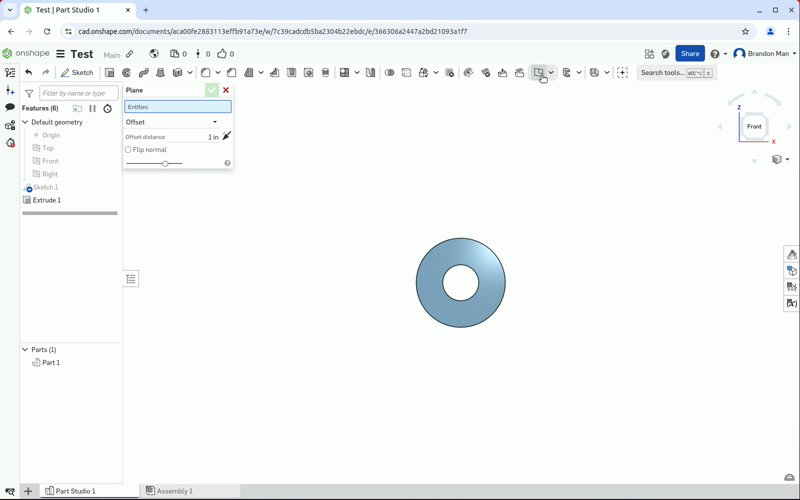
mouse_move(73, 163)
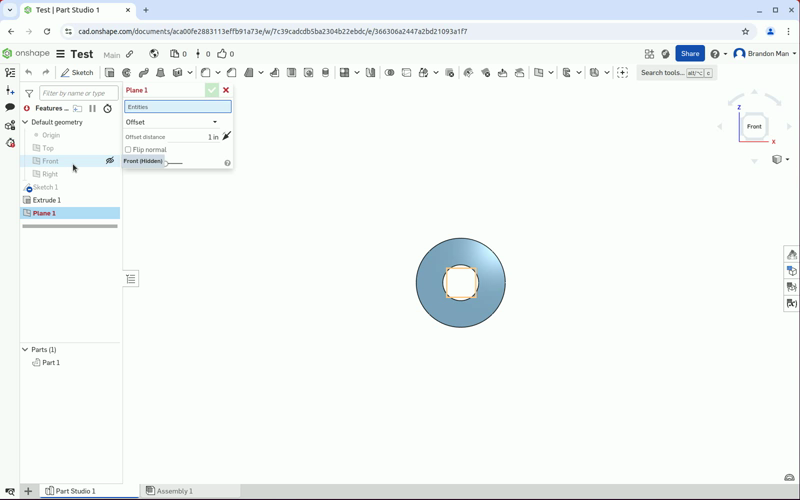
click(73, 163)
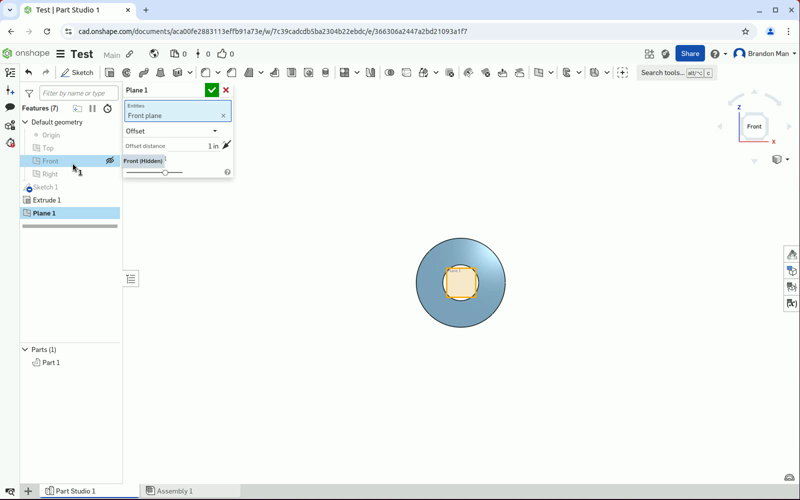
key(tab, 2)
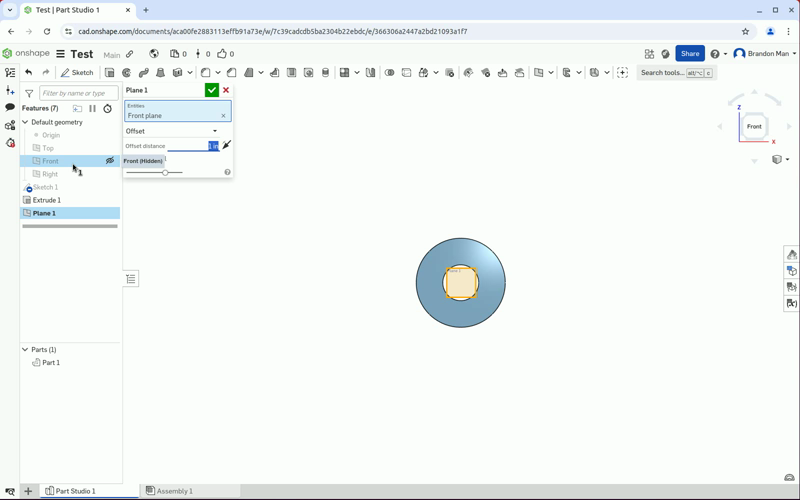
text(3.605)
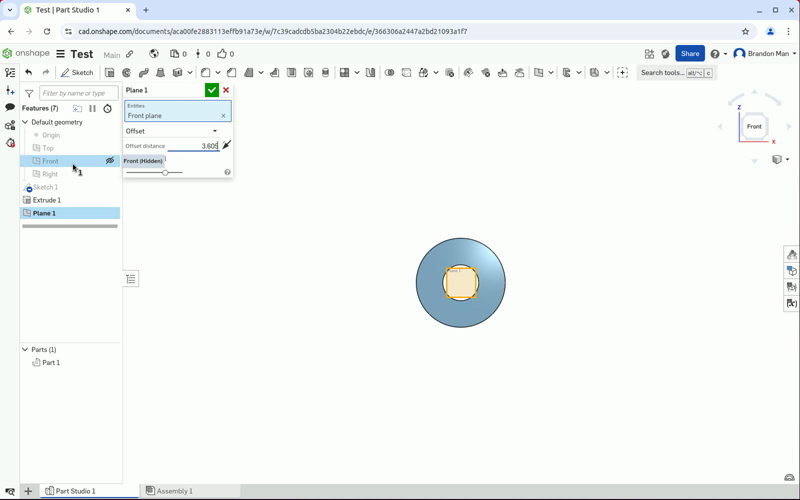
key(enter, 2)
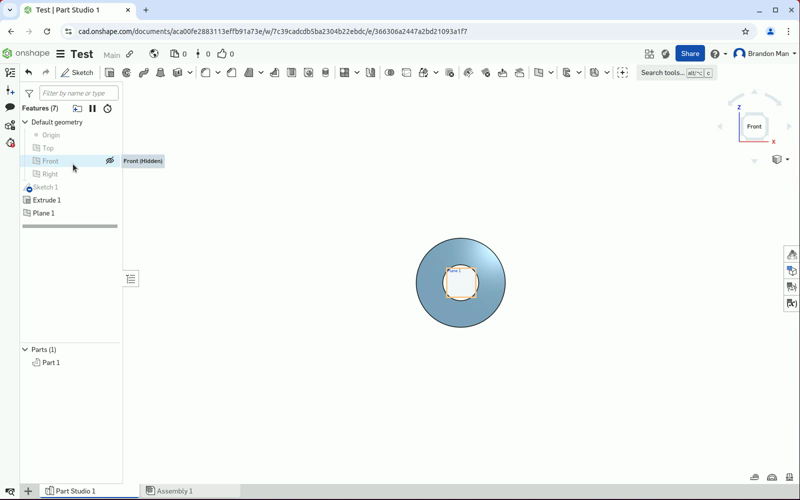
key(shift+s)
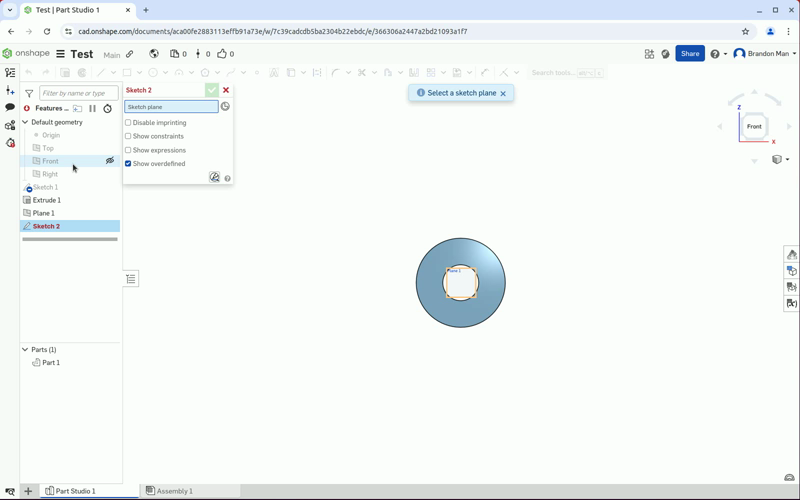
mouse_move(73, 215)
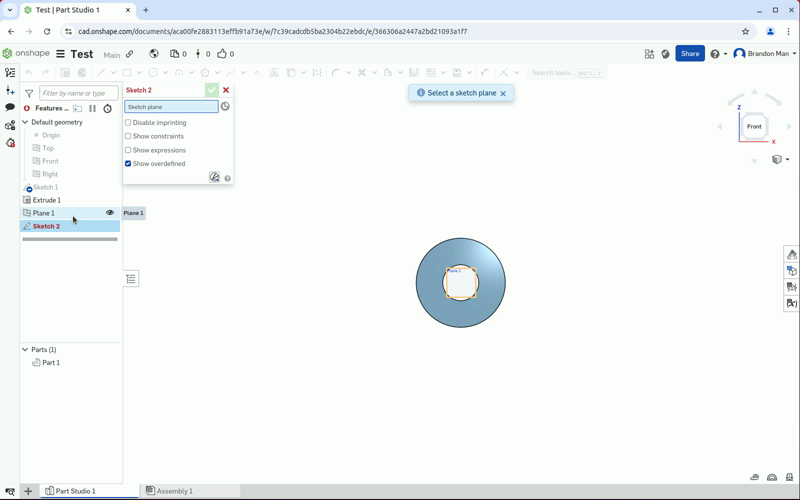
click(73, 215)
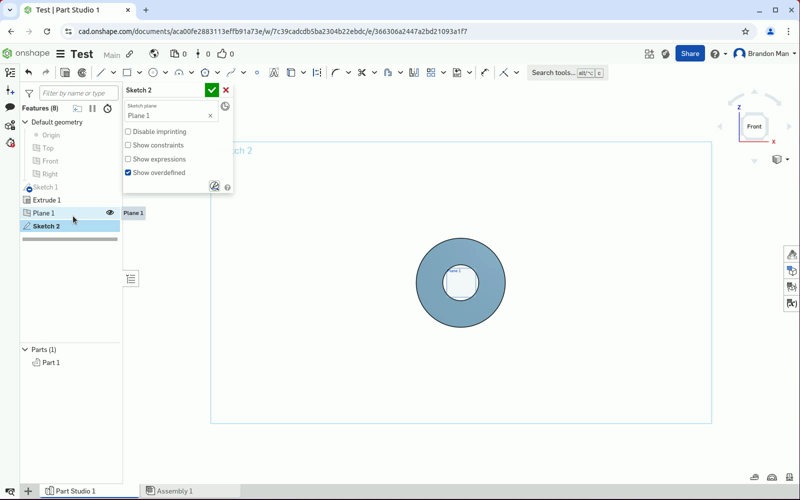
mouse_move(73, 352)
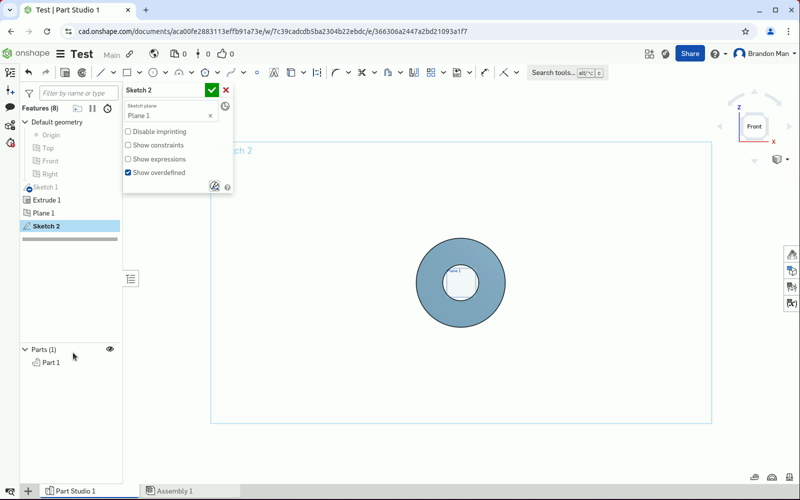
key(y)
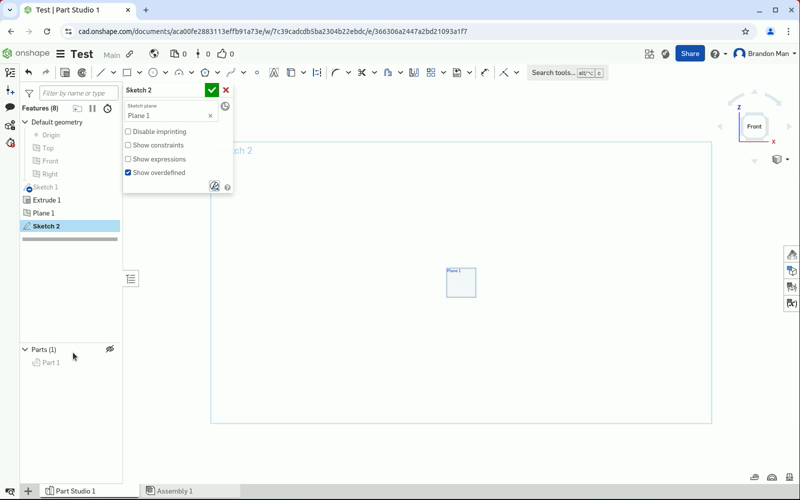
key(c)
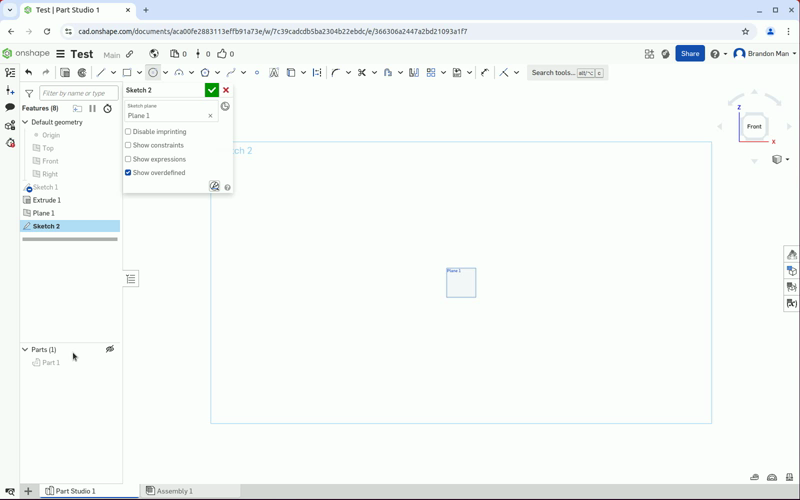
key_down(shift)
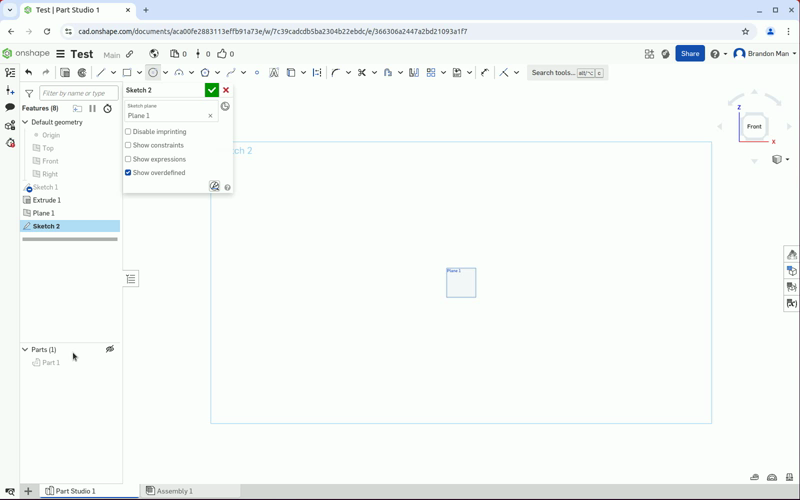
mouse_move(460, 282)
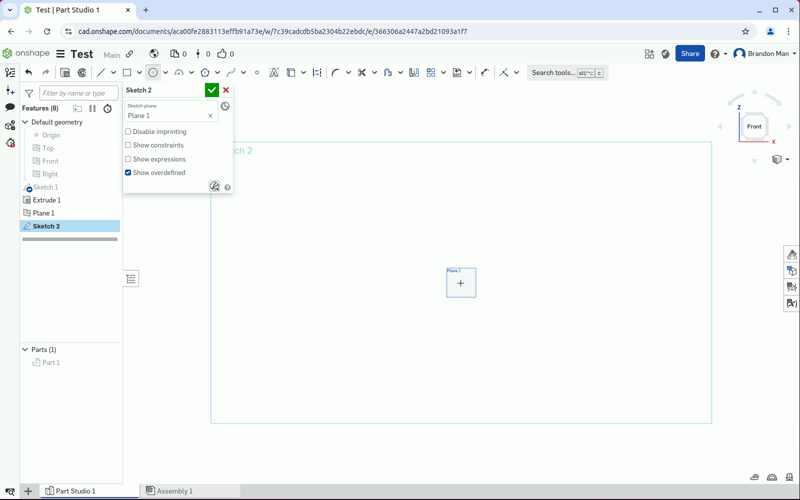
click(460, 282)
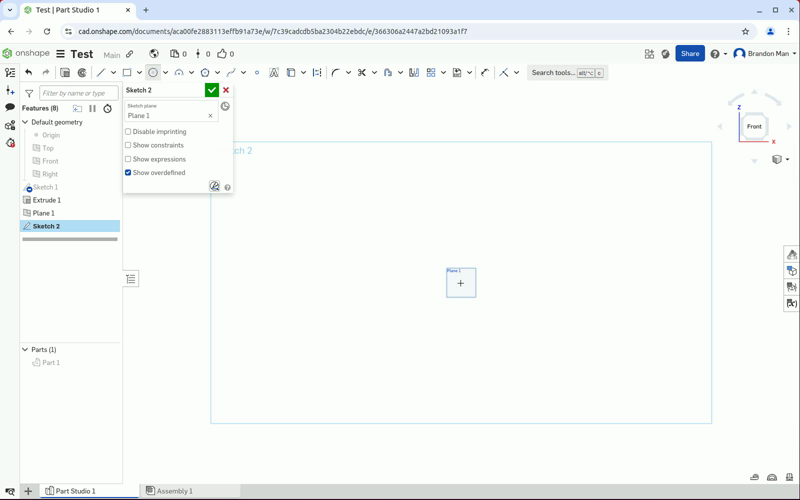
key_up(shift)
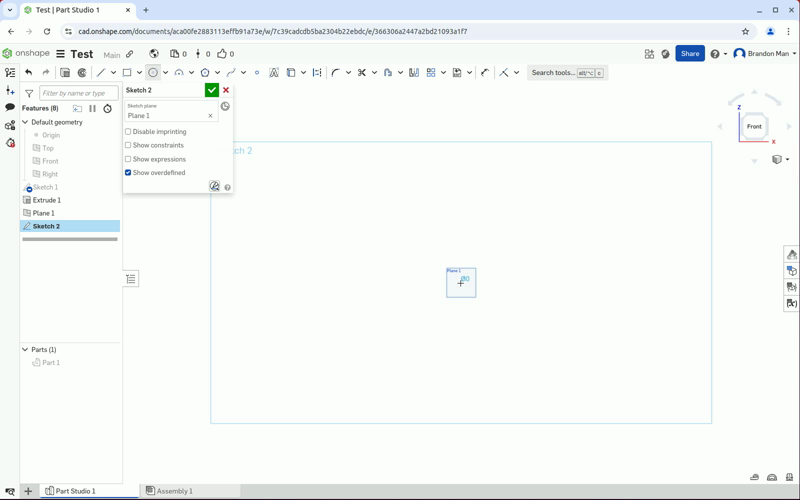
mouse_move(492, 282)
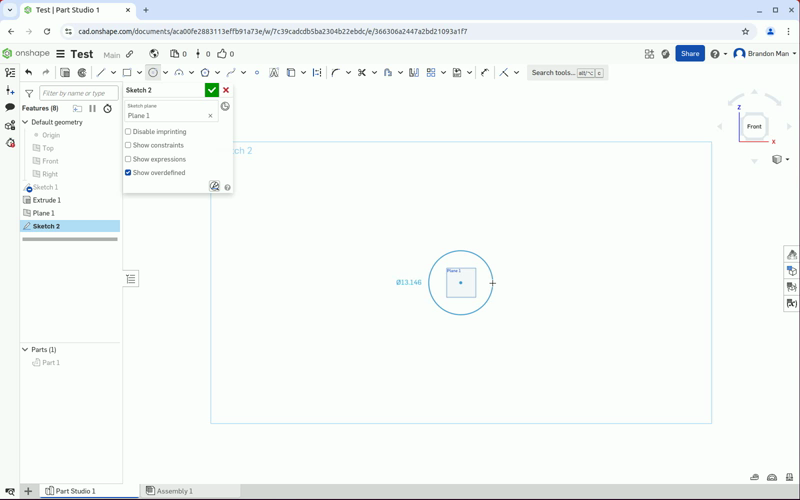
click(492, 282)
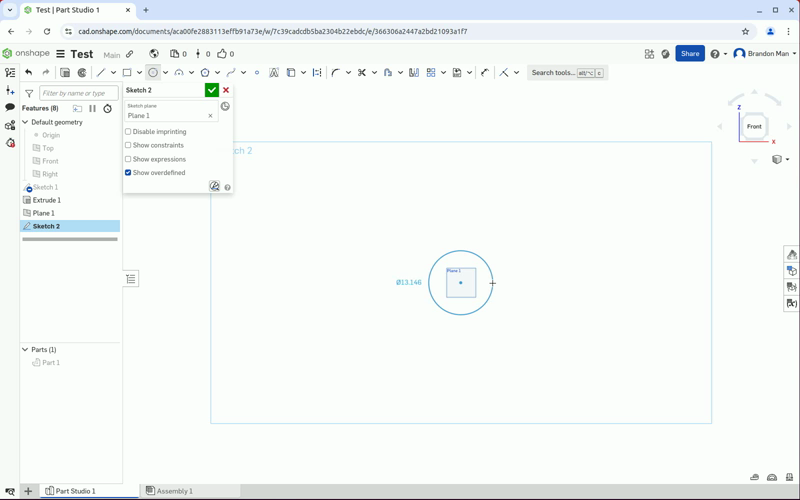
key(esc)
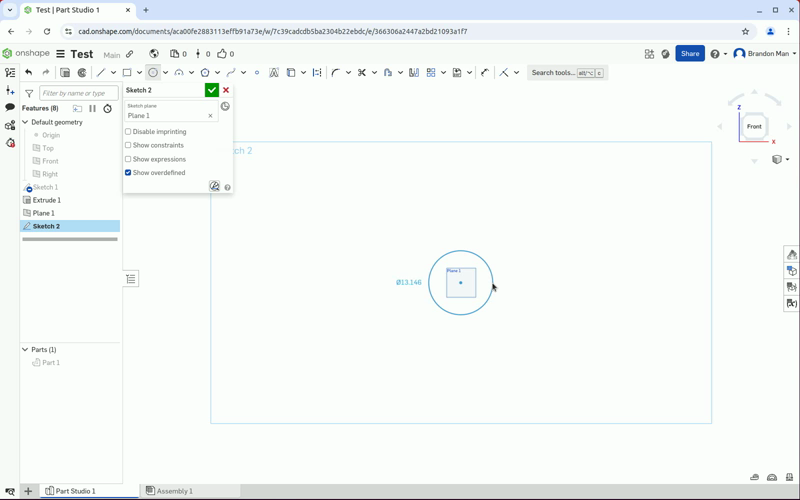
key(c)
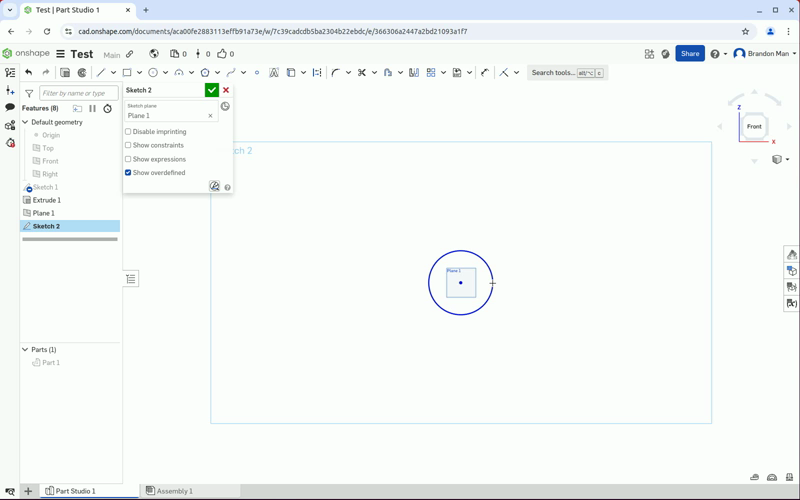
key_down(shift)
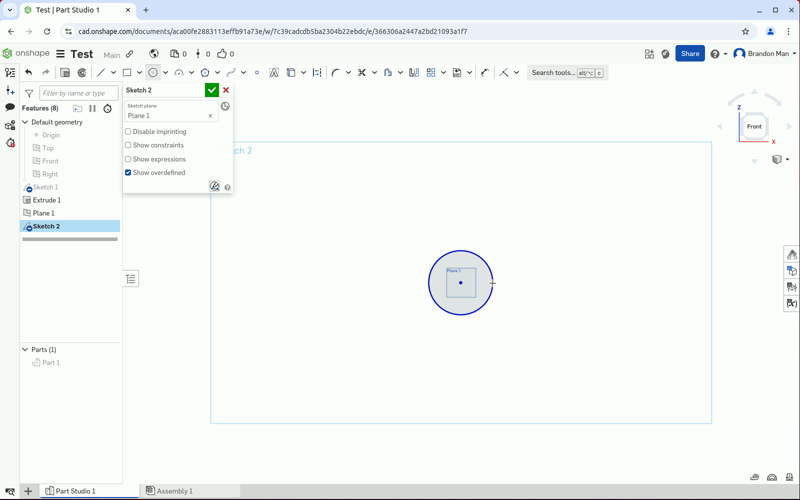
mouse_move(460, 282)
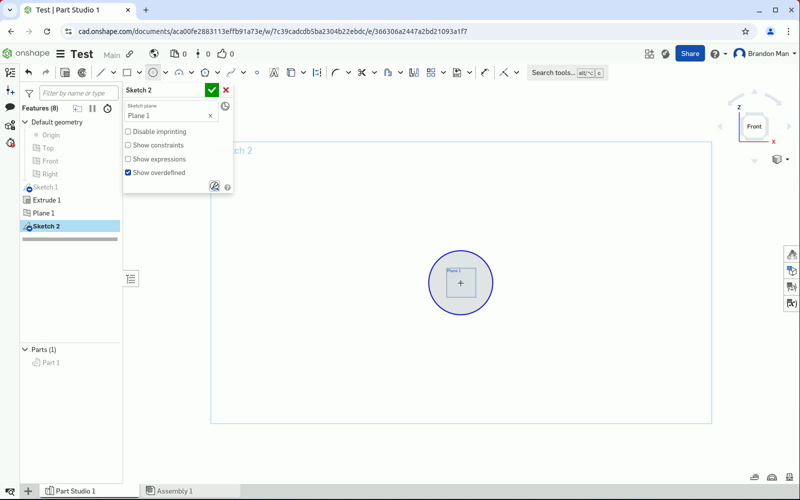
click(460, 282)
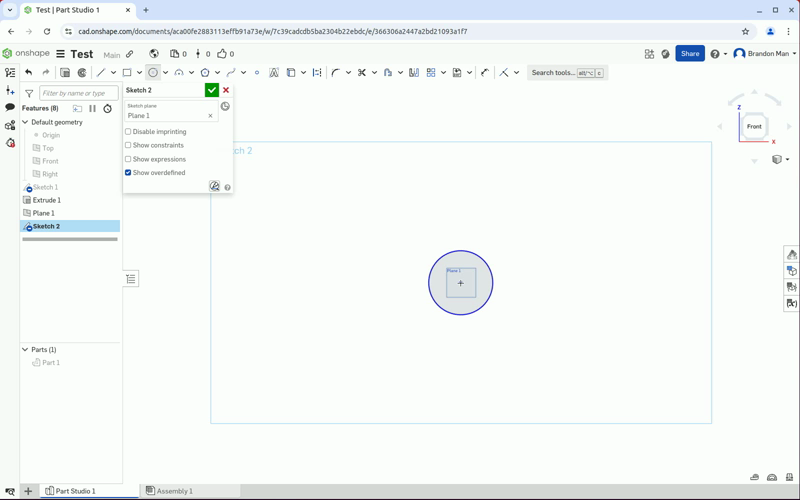
key_up(shift)
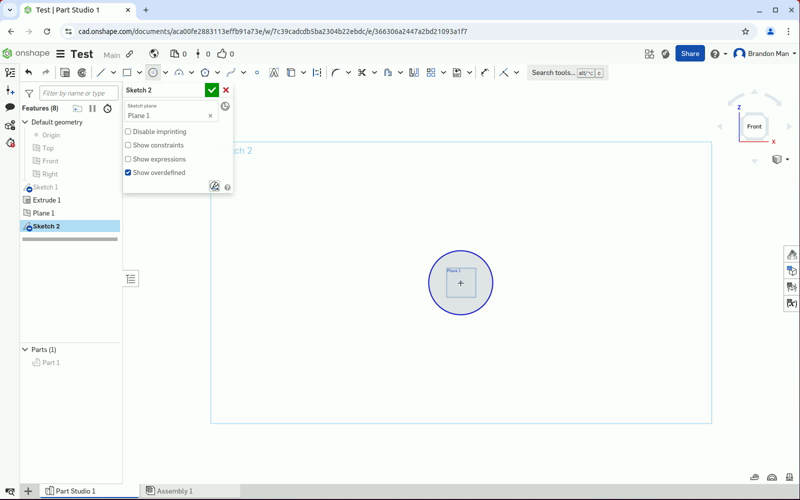
mouse_move(478, 282)
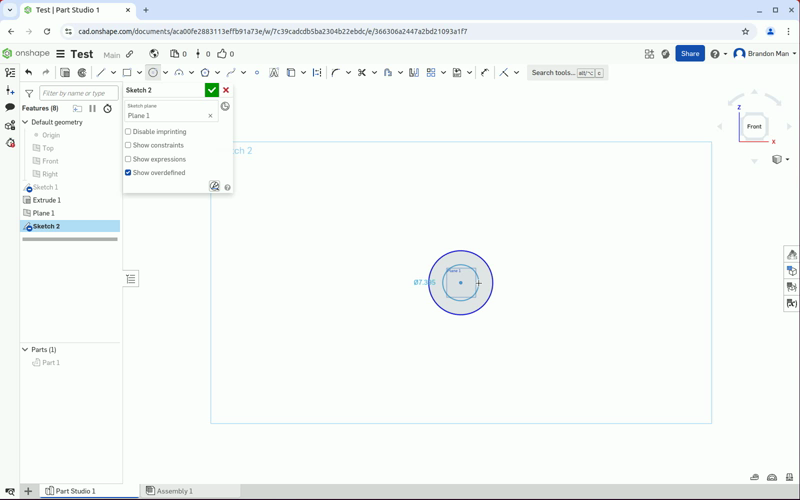
click(478, 282)
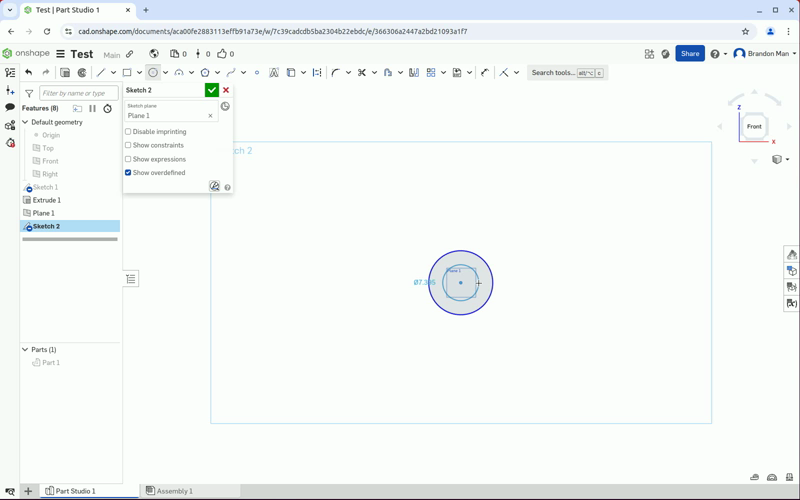
key(esc)
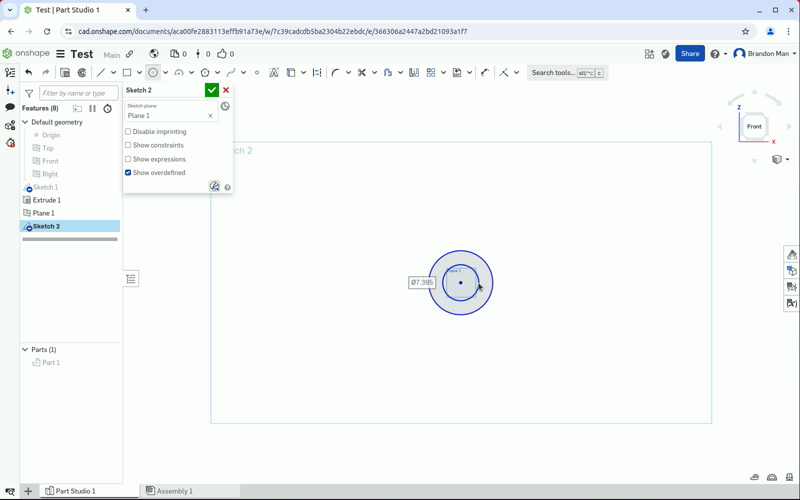
mouse_move(451, 301)
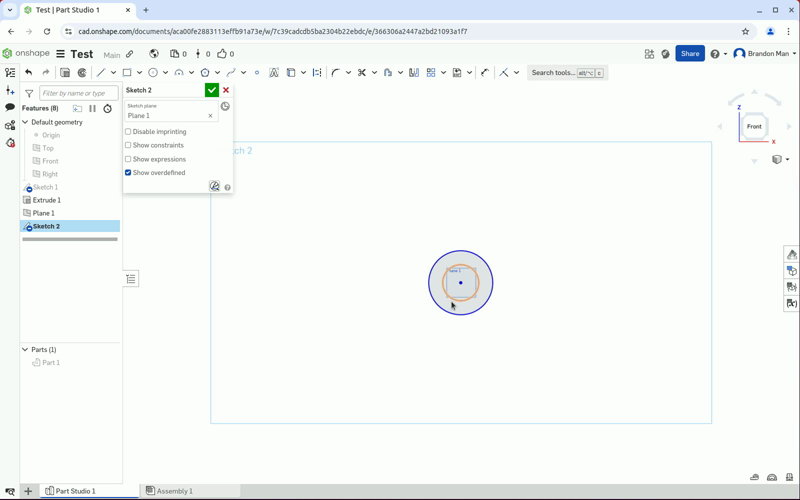
click(451, 301)
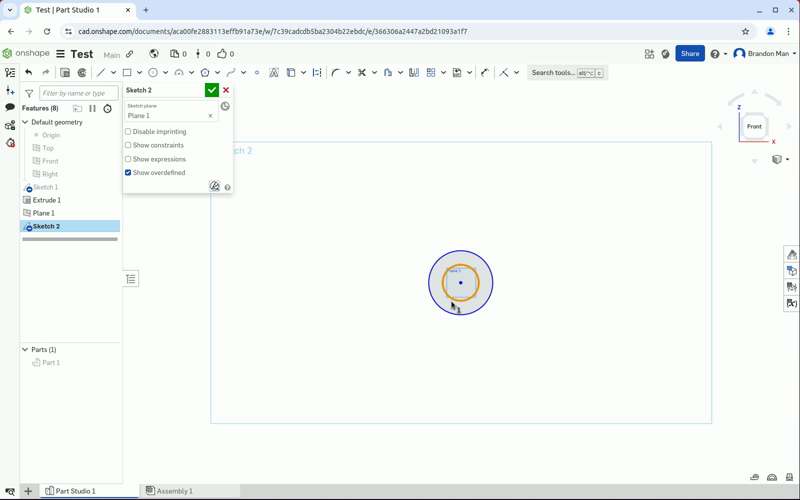
mouse_move(73, 352)
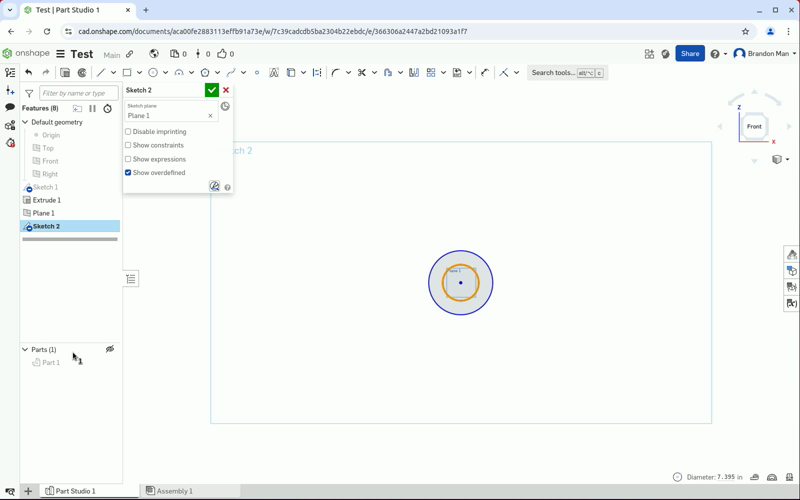
key(shift+y)
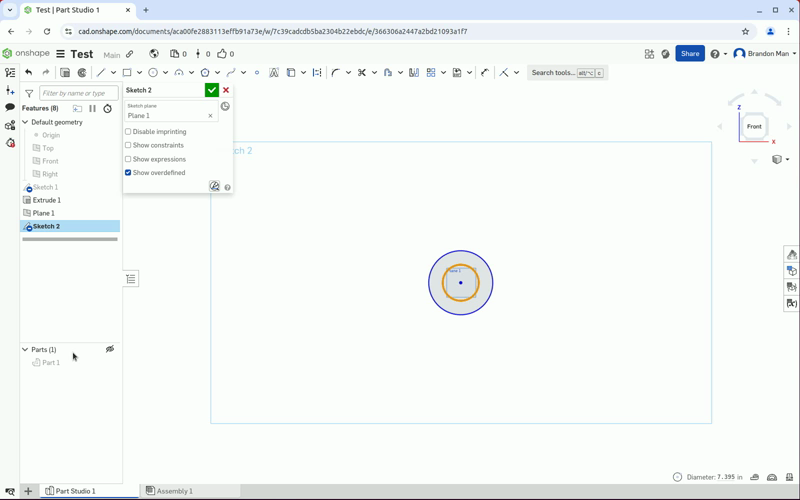
key(shift+e)
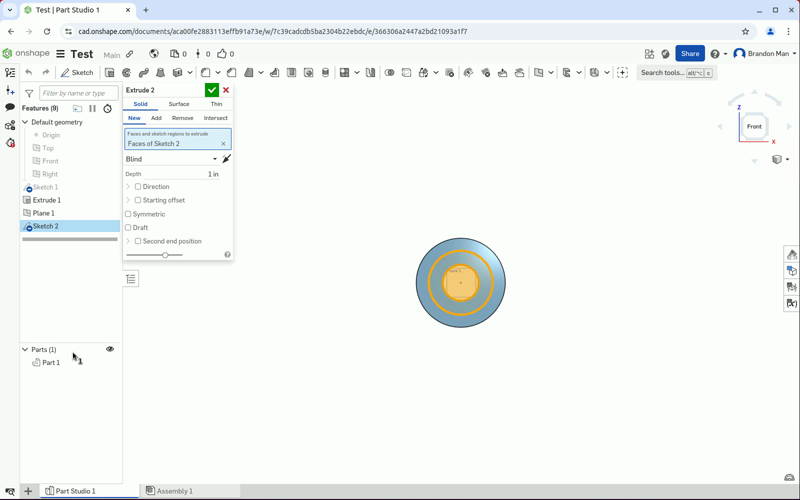
mouse_move(143, 106)
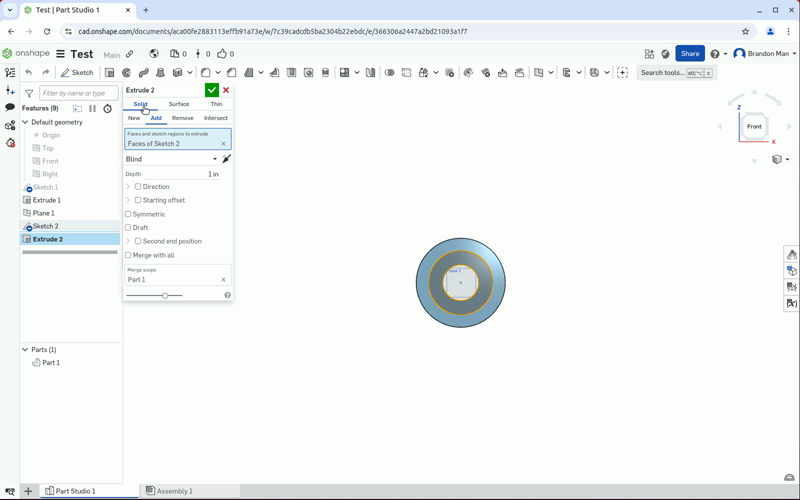
click(143, 106)
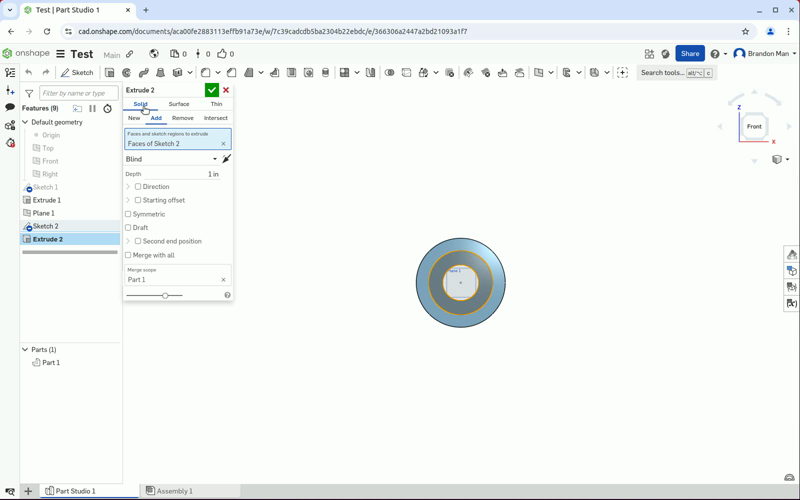
mouse_move(137, 120)
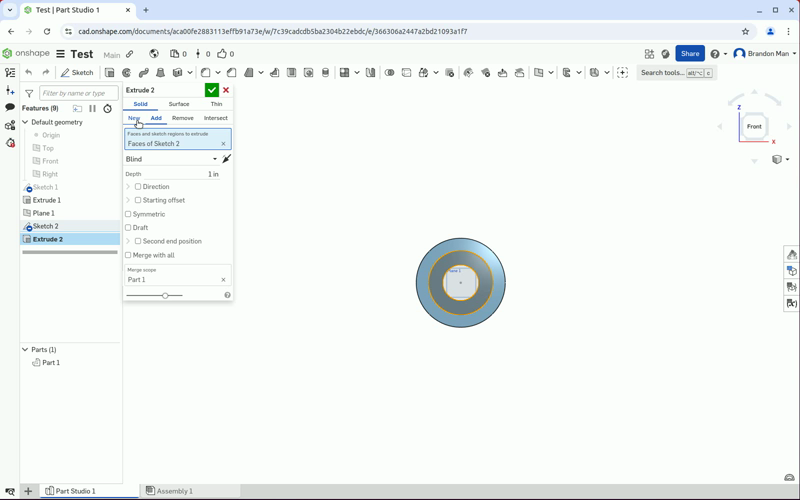
click(137, 120)
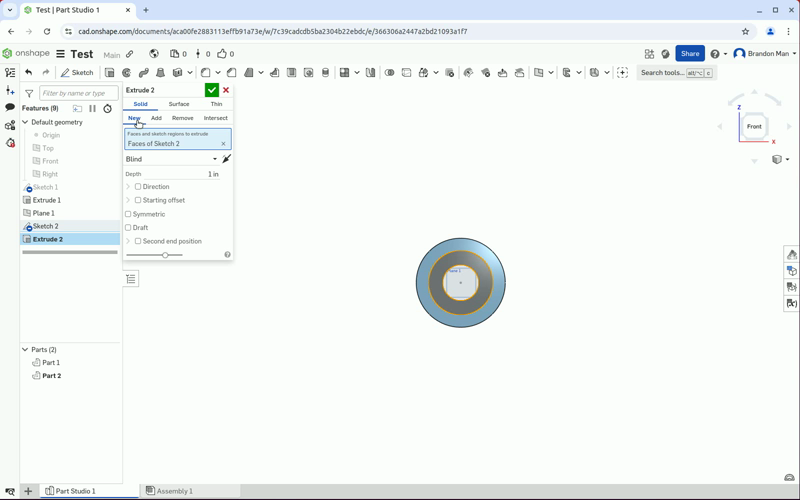
key(tab, 4)
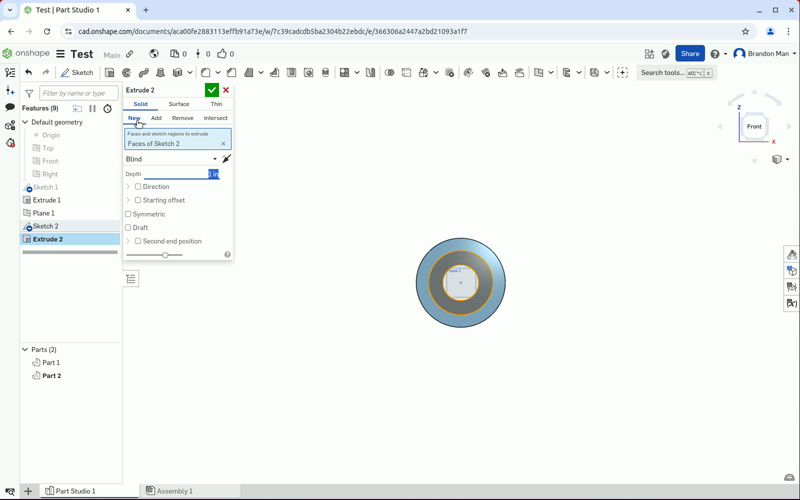
text(1.204)
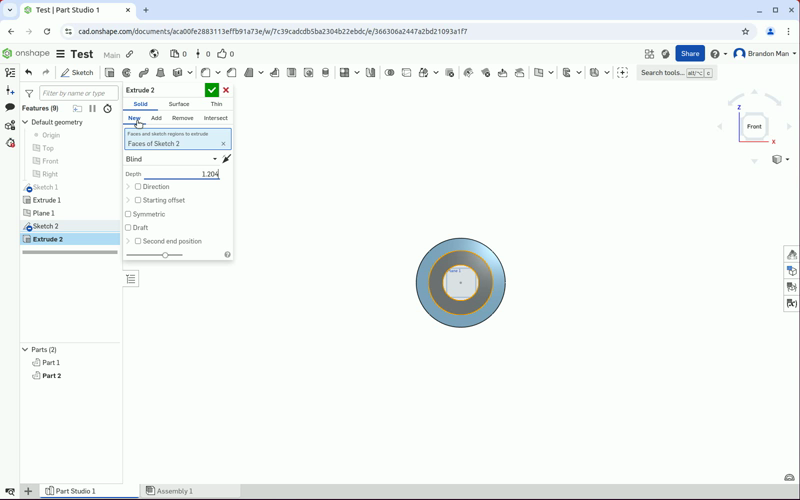
key(enter)
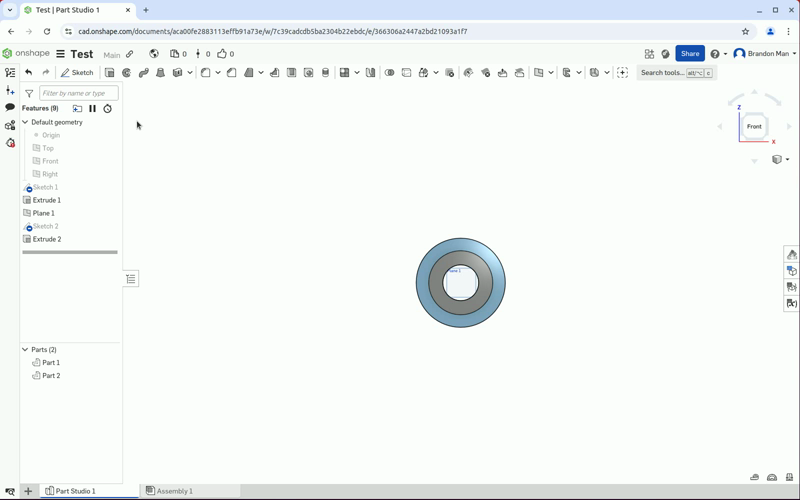
key(shift+h)
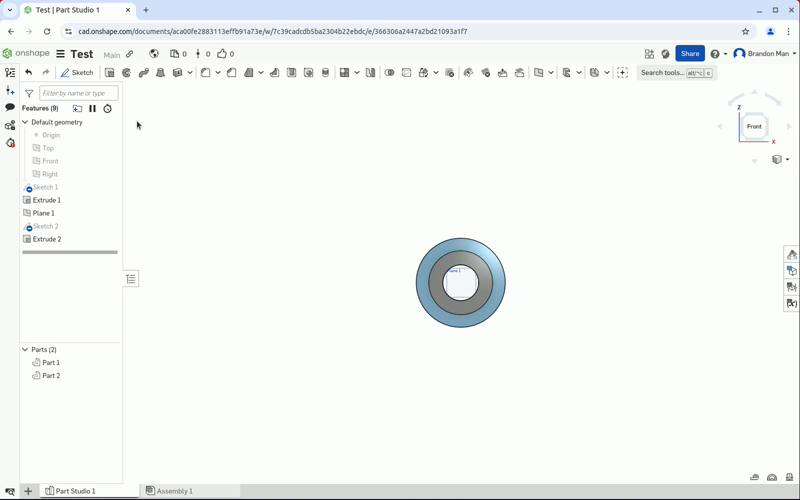
key(shift+h)
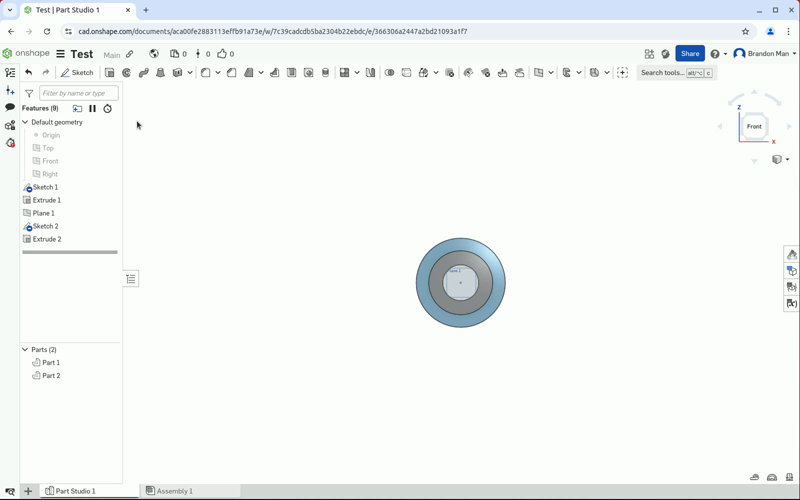
key(shift+7)
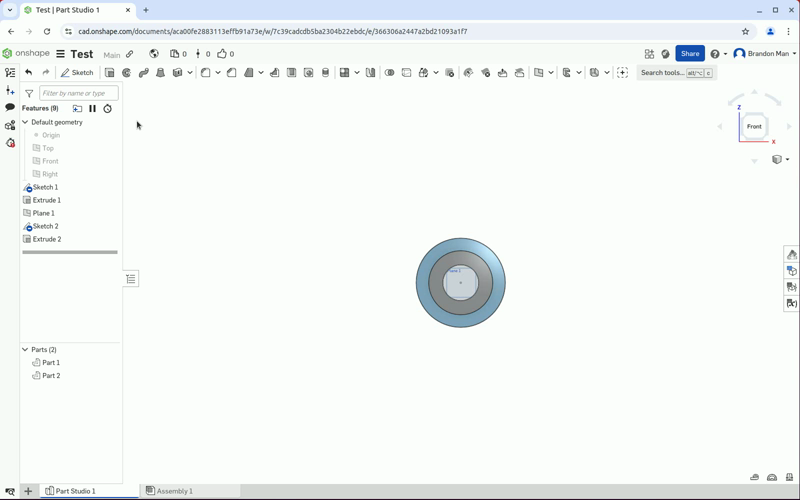
key(left, 2)
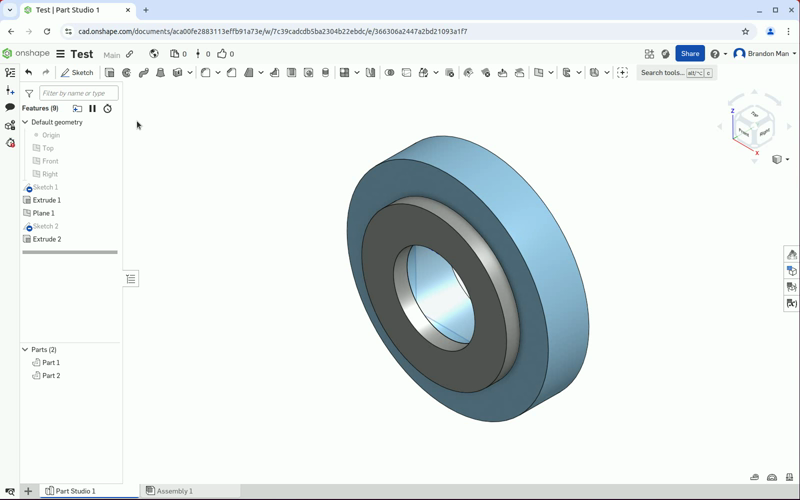
key(down, 2)
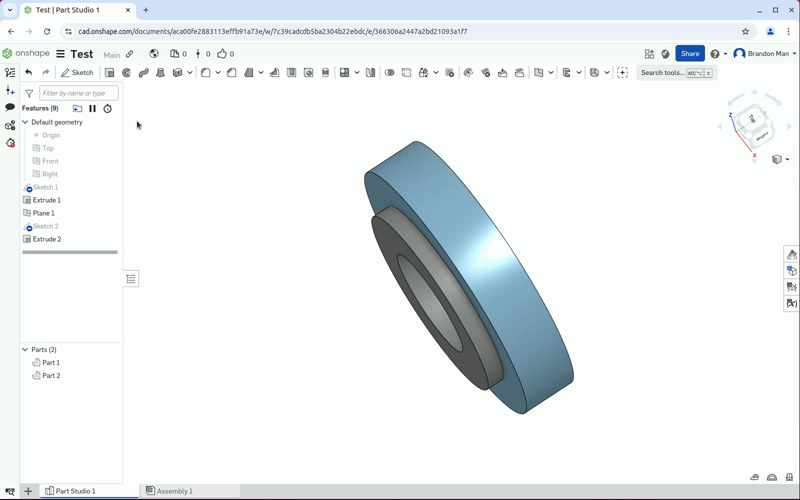
key(up, 2)
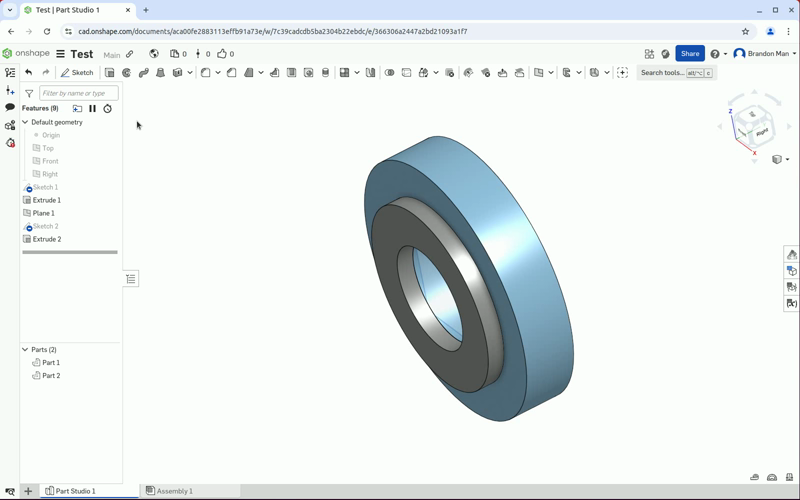
key(right, 2)
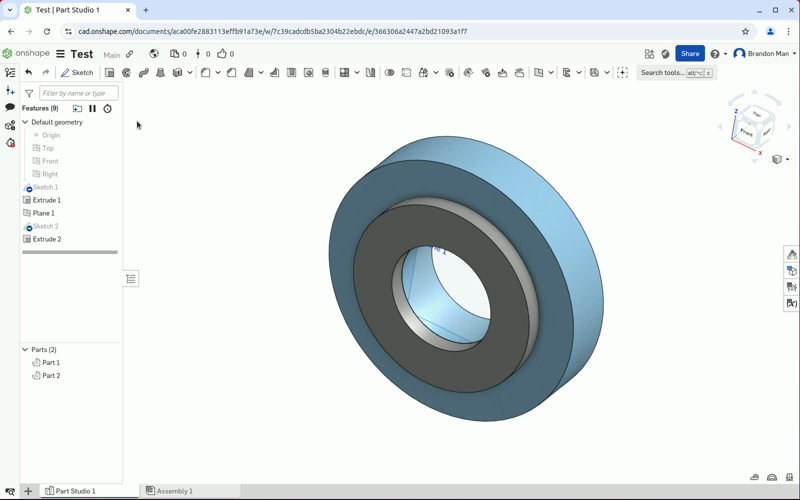
mouse_move(73, 189)
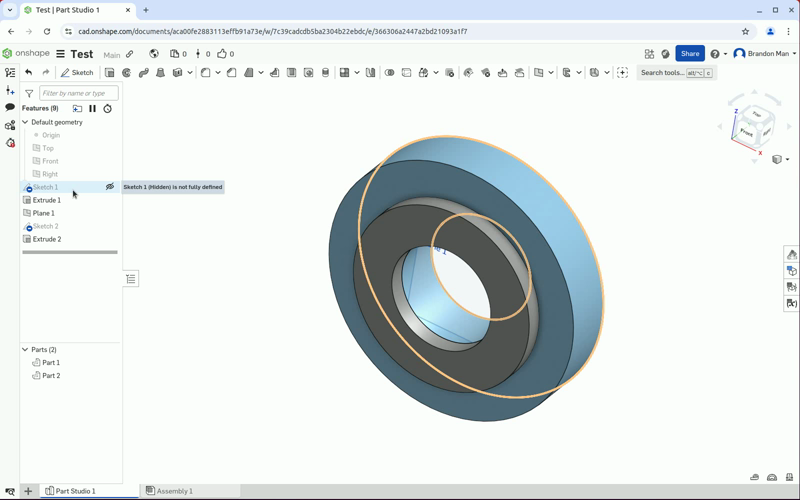
click(73, 189)